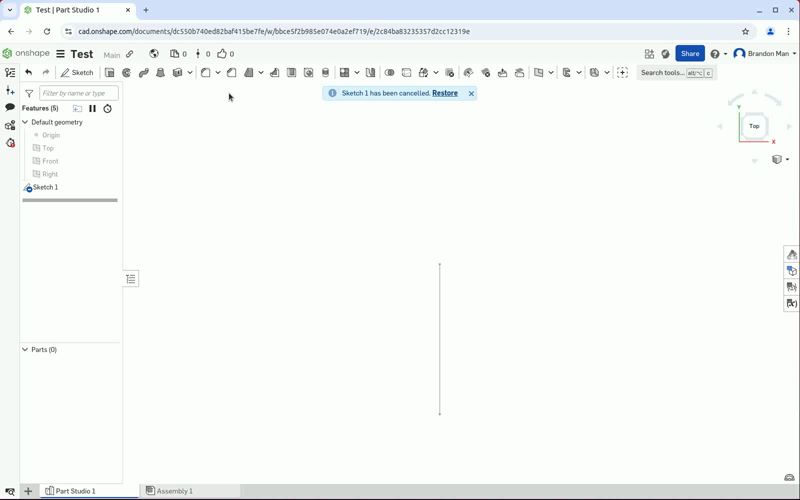
key(shift+h)
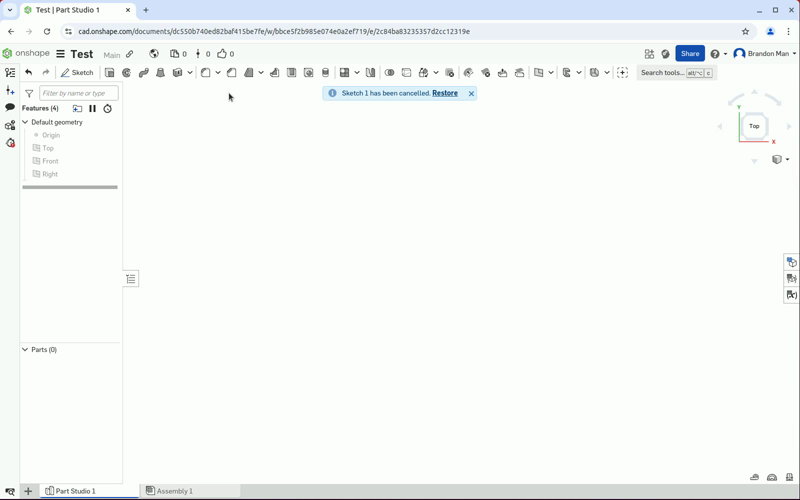
mouse_move(73, 352)
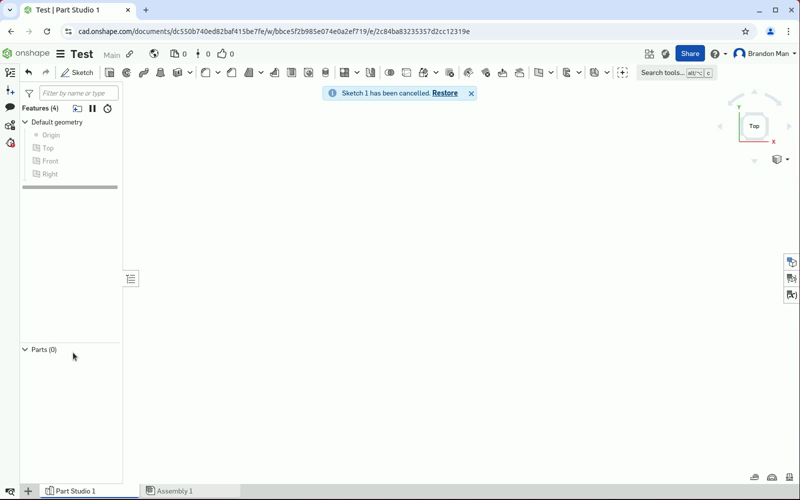
key(y)
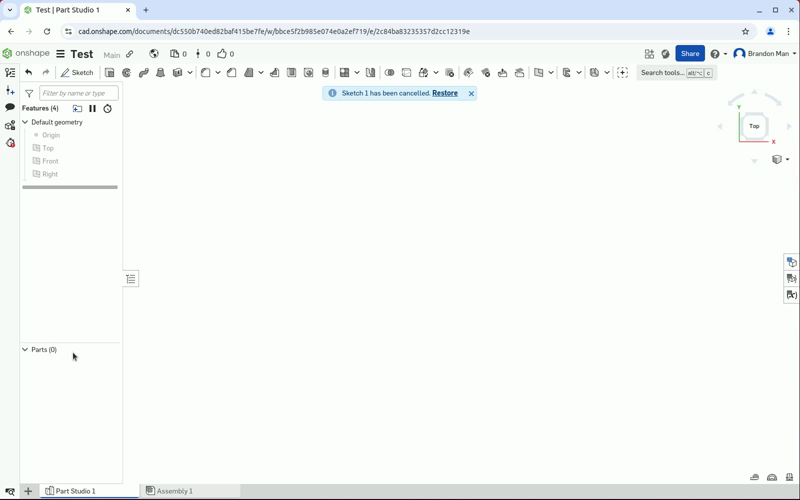
key(shift+p)
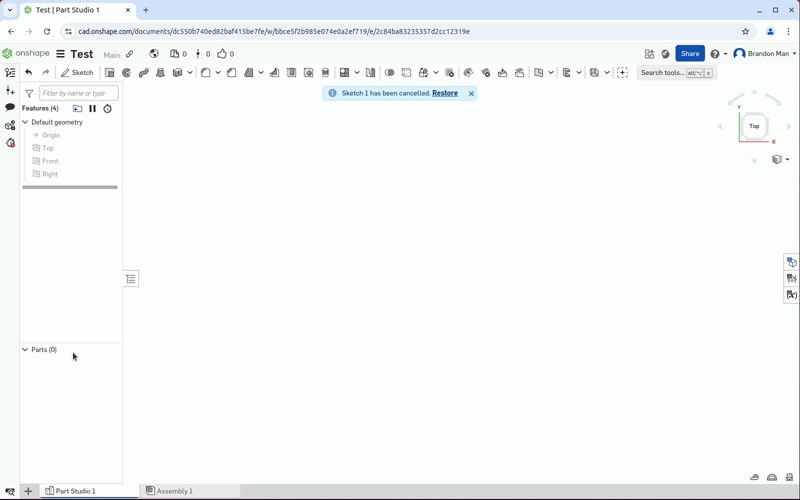
key(space)
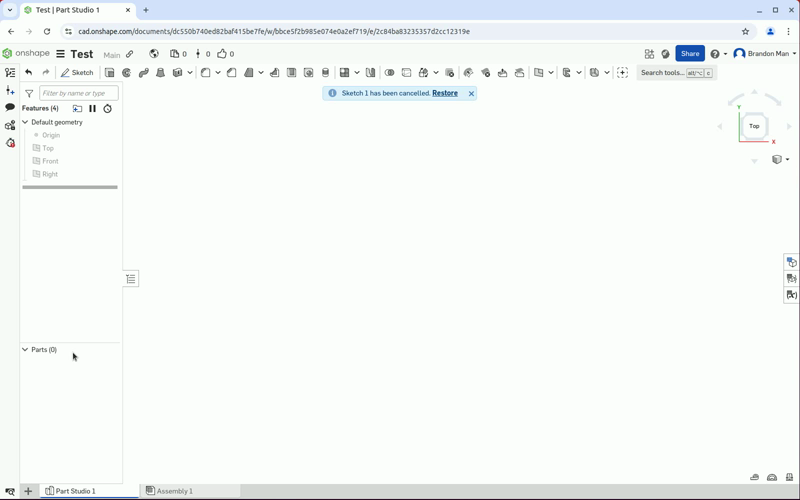
key_down(shift)
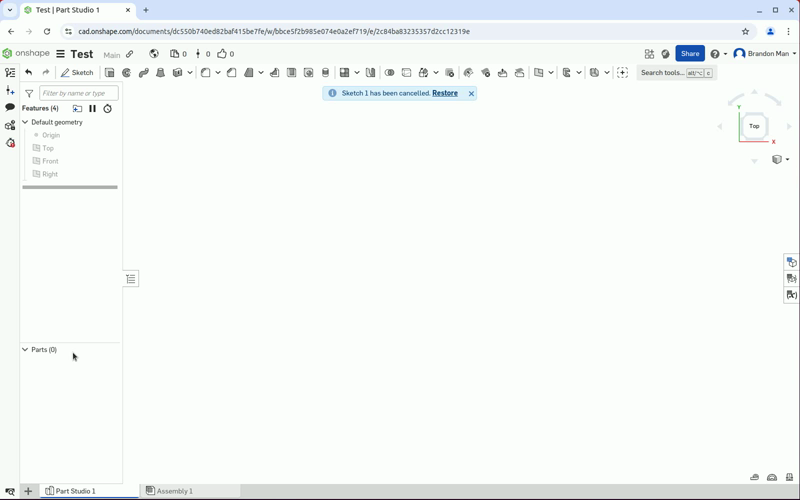
key(up)
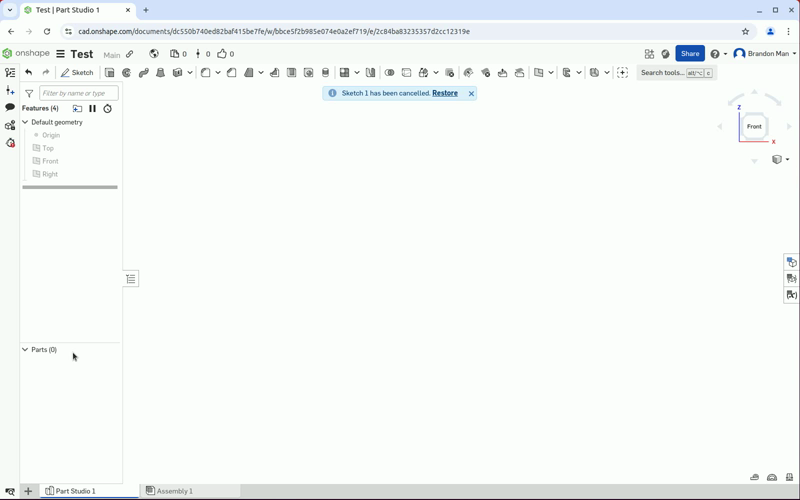
key_up(shift)
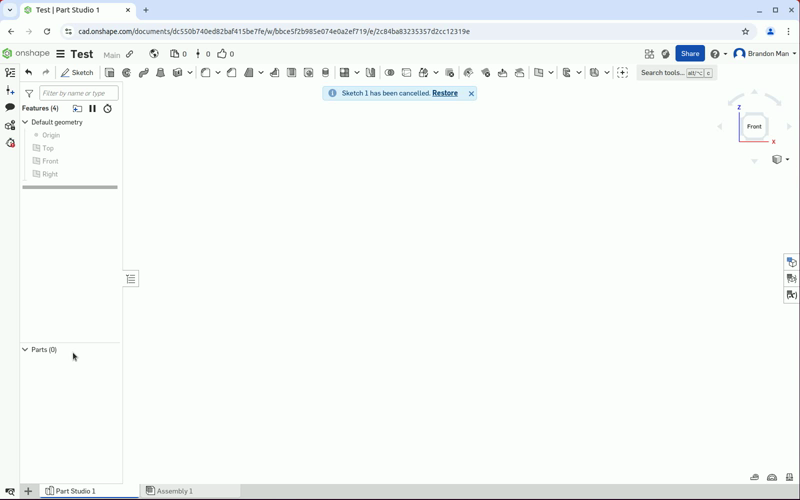
mouse_move(73, 352)
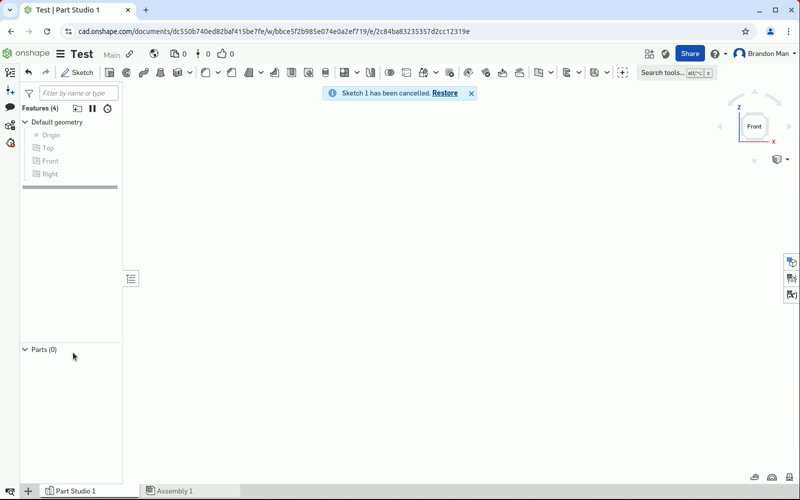
key(shift+y)
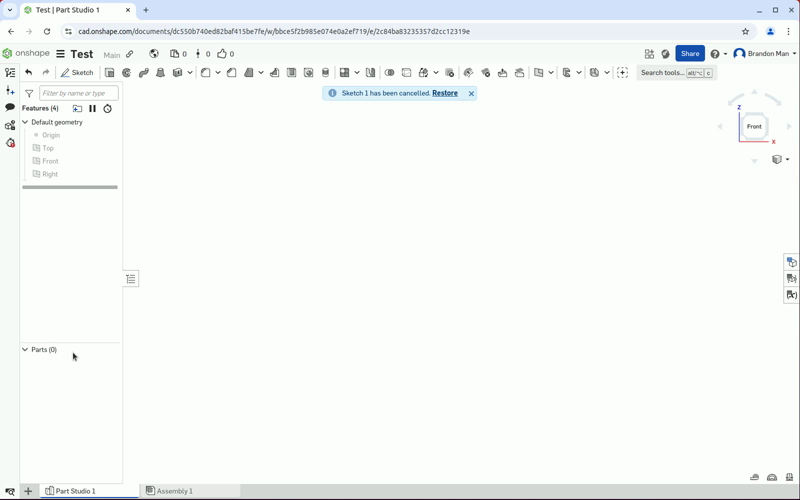
key(shift+s)
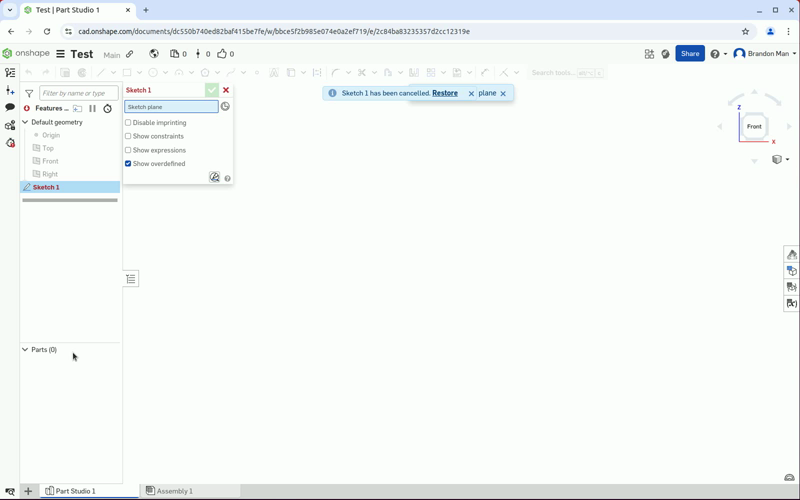
mouse_move(73, 163)
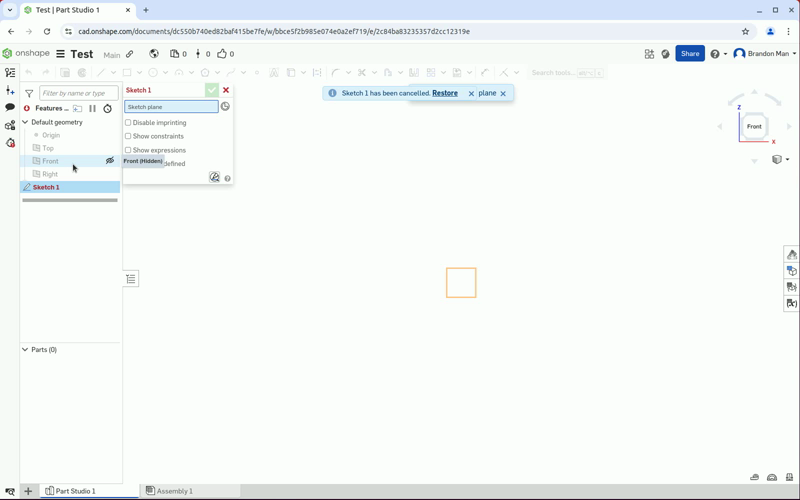
click(73, 163)
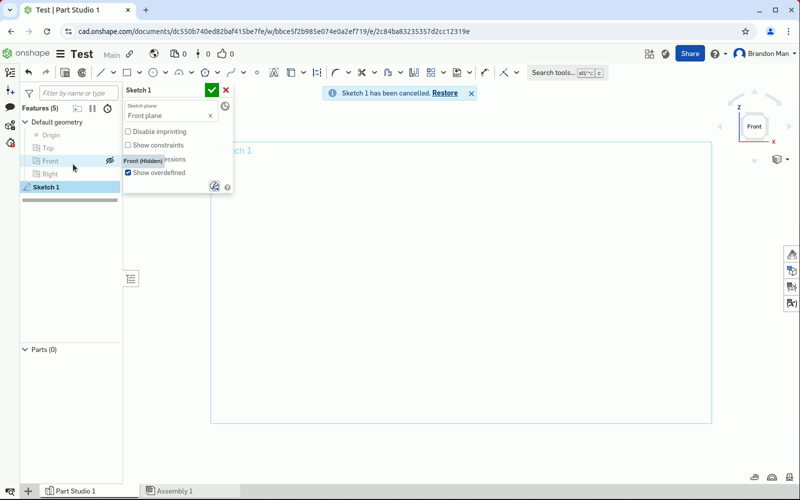
mouse_move(73, 352)
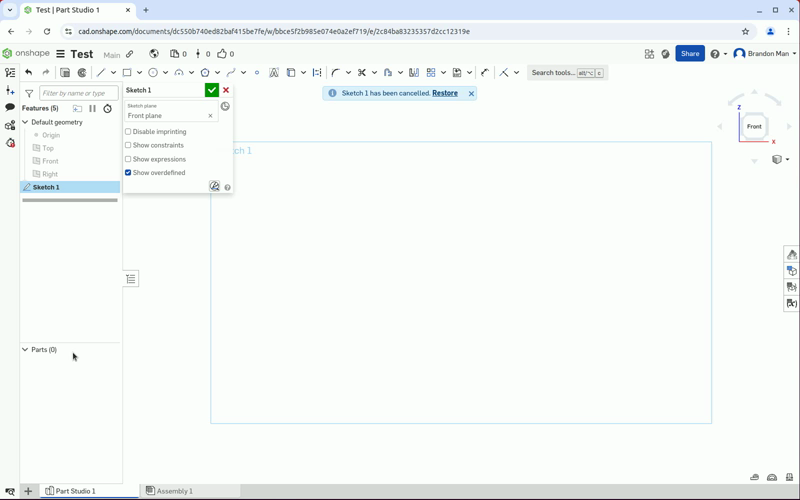
key(y)
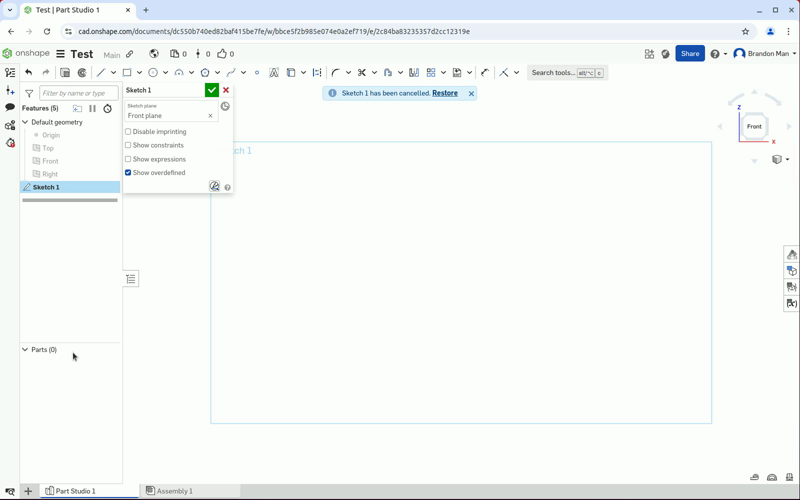
key(l)
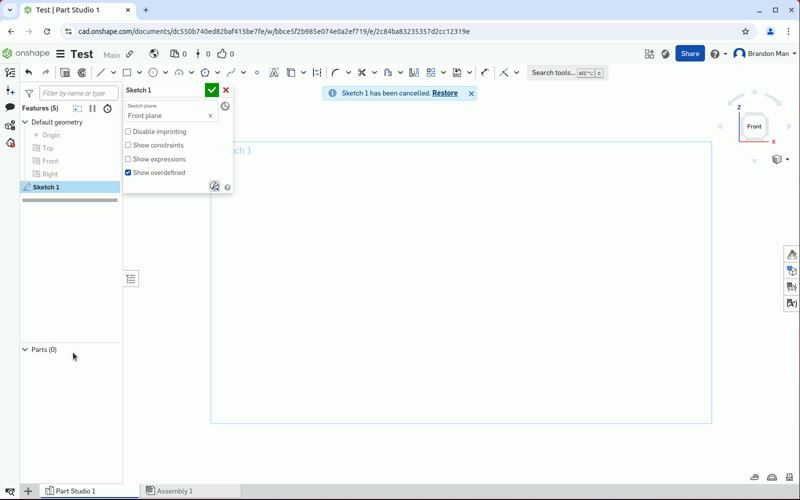
key_down(shift)
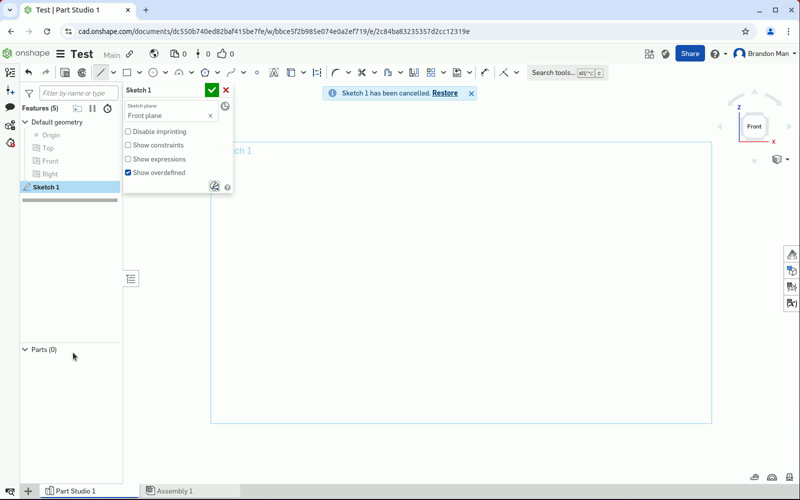
mouse_move(348, 282)
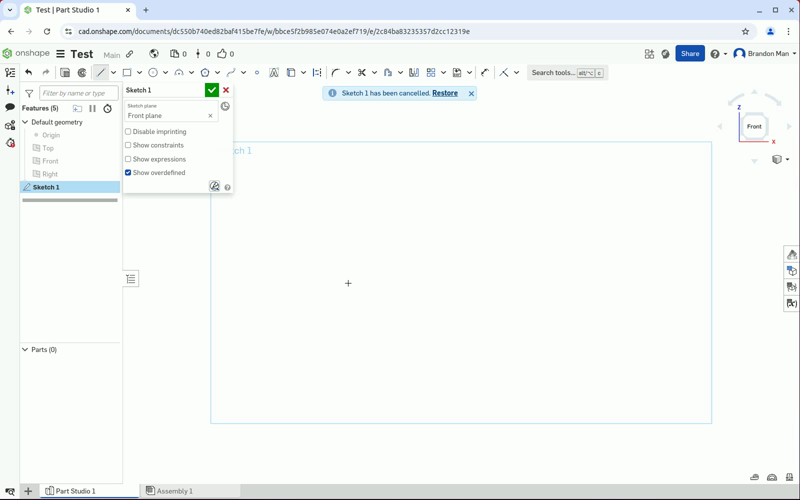
click(348, 282)
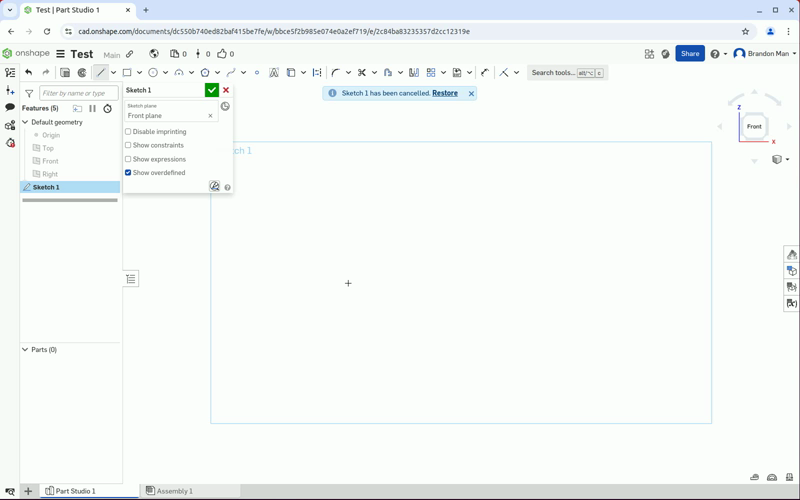
key_up(shift)
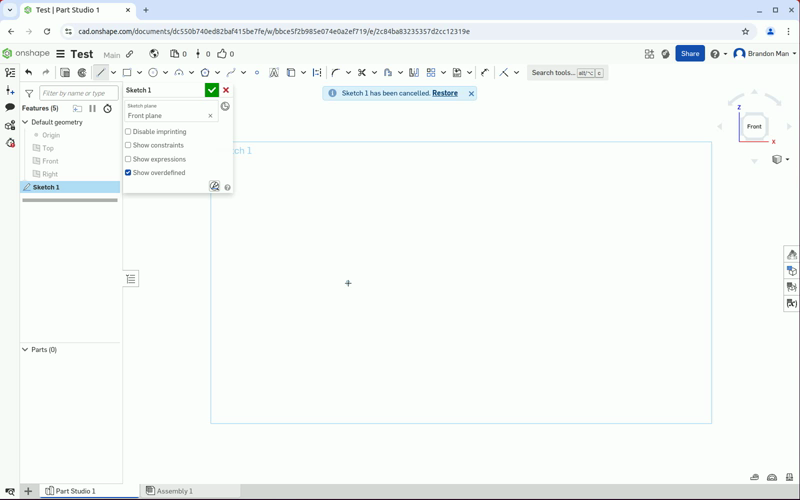
key_down(shift)
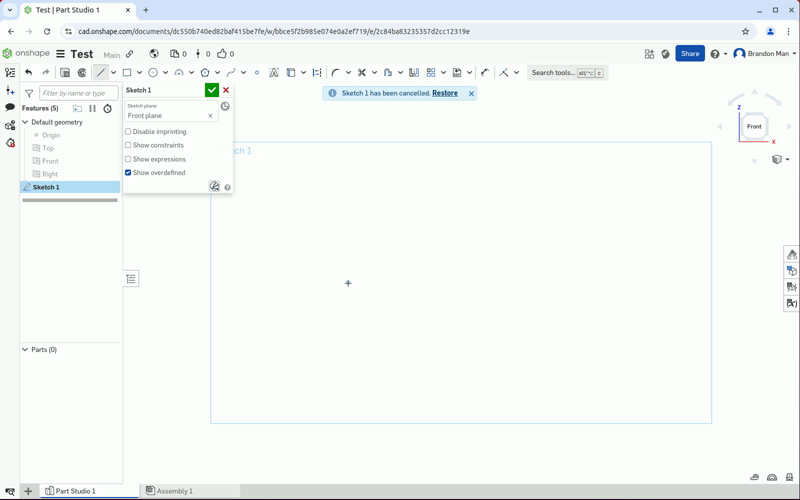
mouse_move(455, 282)
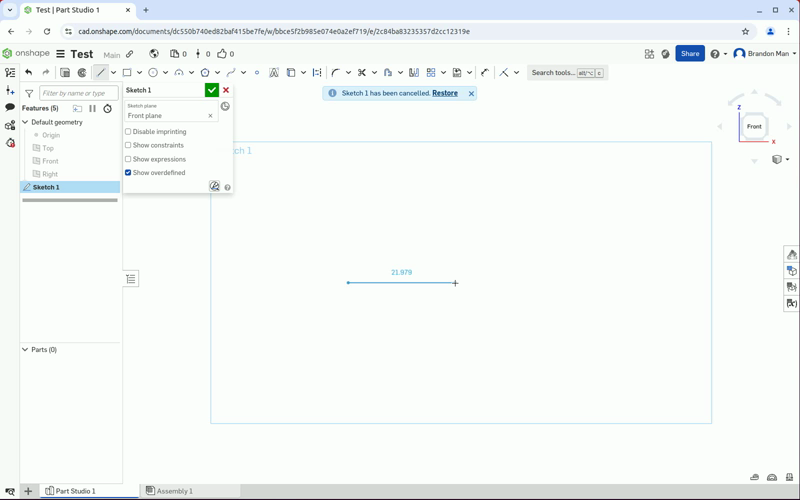
click(455, 282)
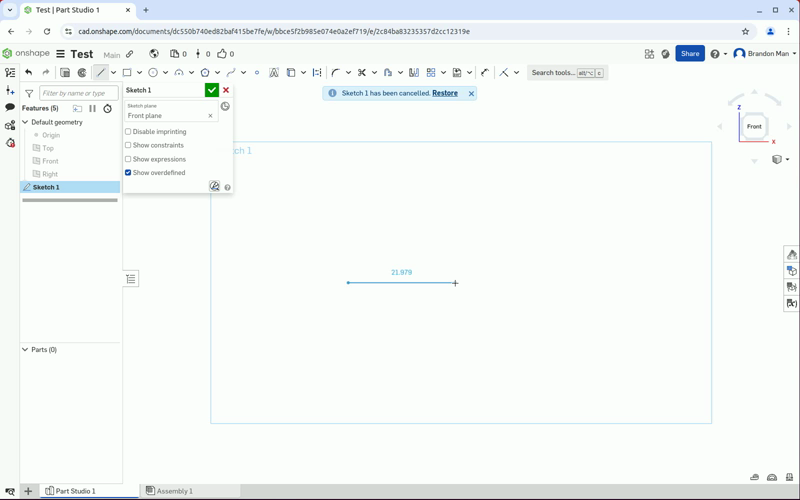
key_up(shift)
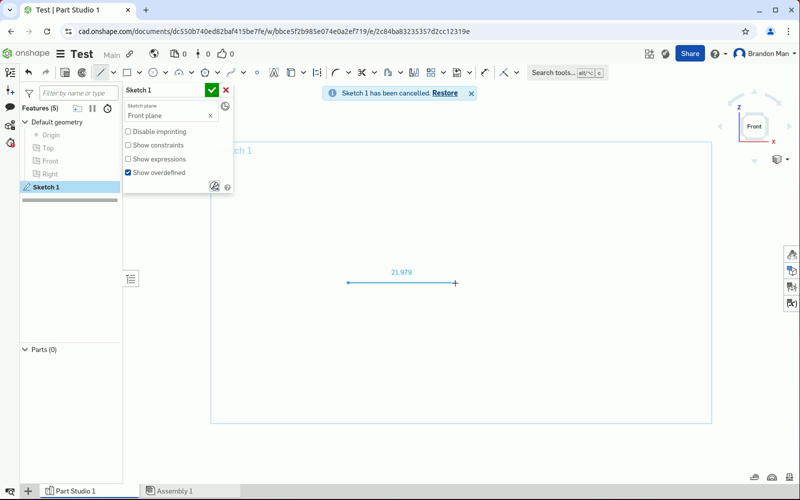
key_down(shift)
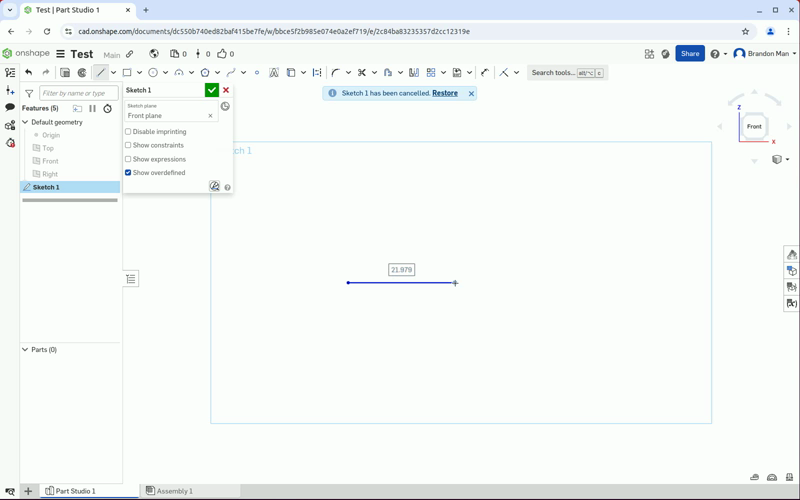
mouse_move(455, 216)
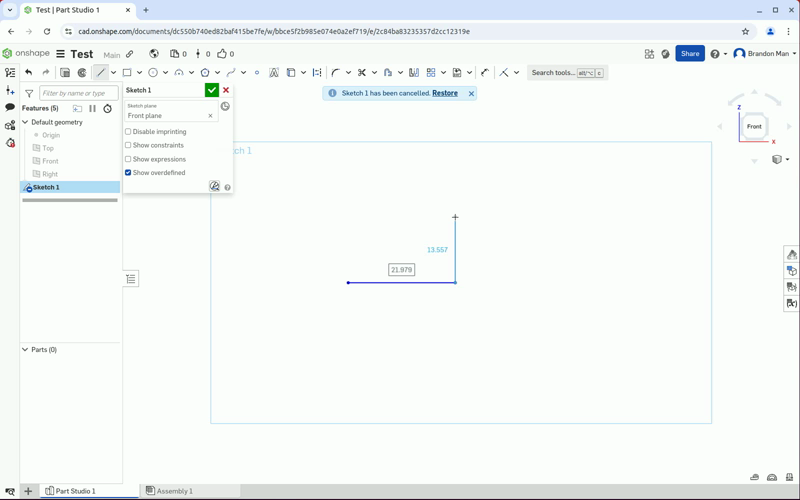
click(455, 216)
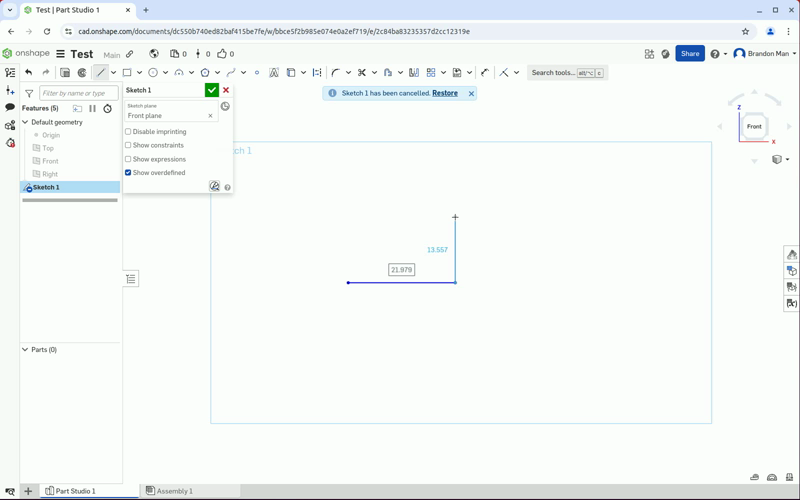
key_up(shift)
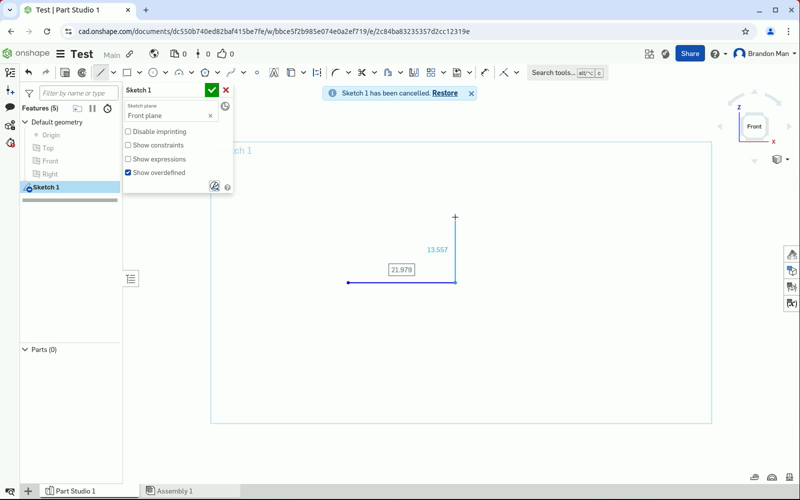
key_down(shift)
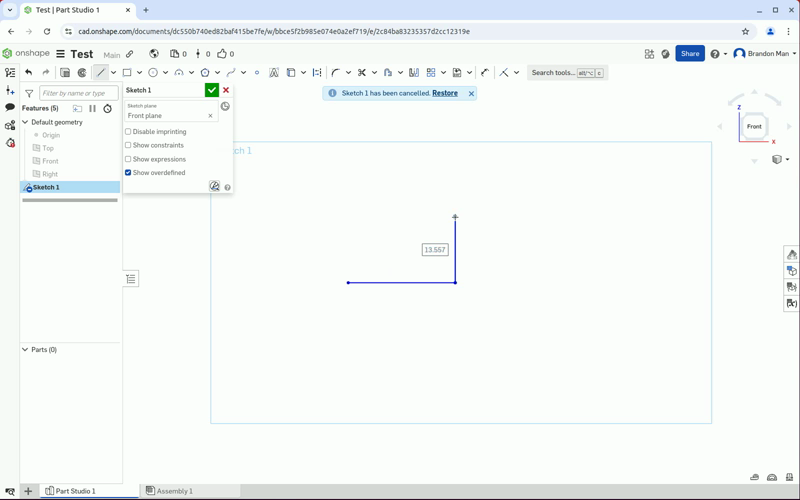
mouse_move(348, 216)
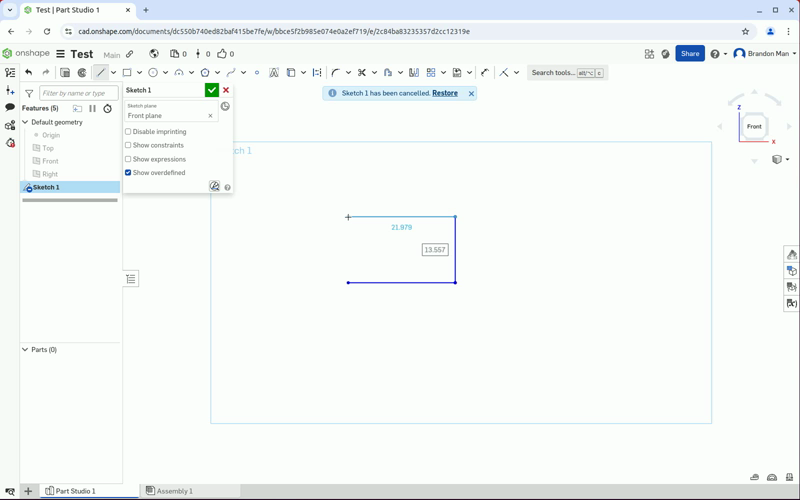
click(348, 216)
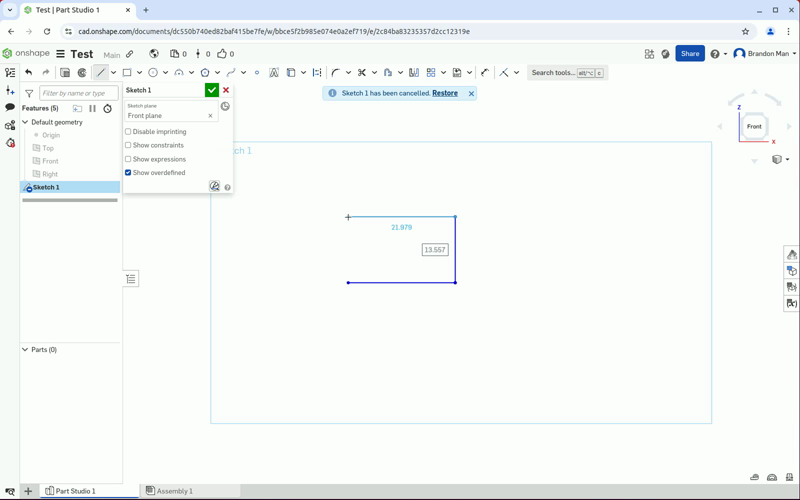
key_up(shift)
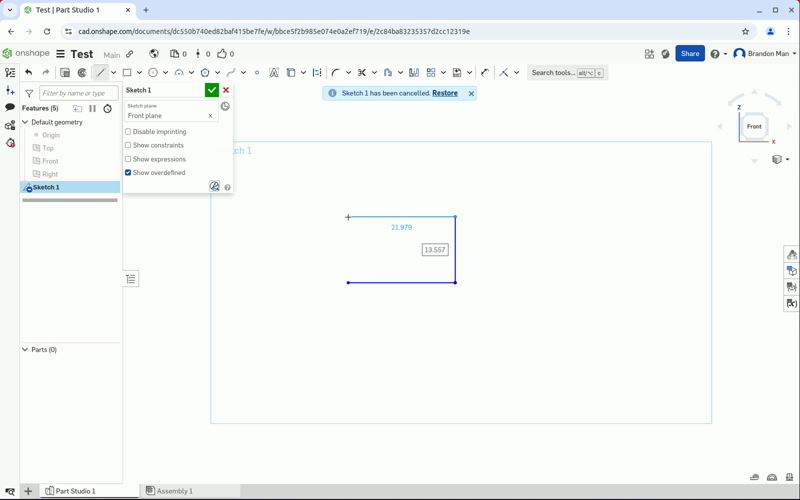
key_down(shift)
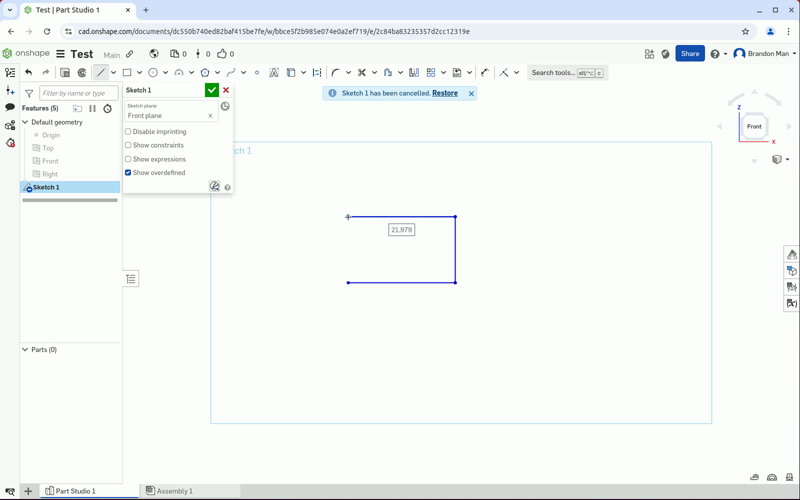
mouse_move(348, 282)
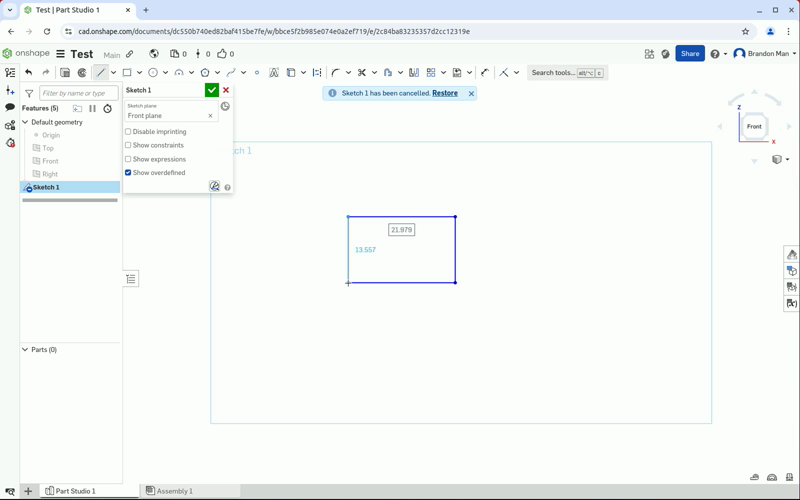
key_up(shift)
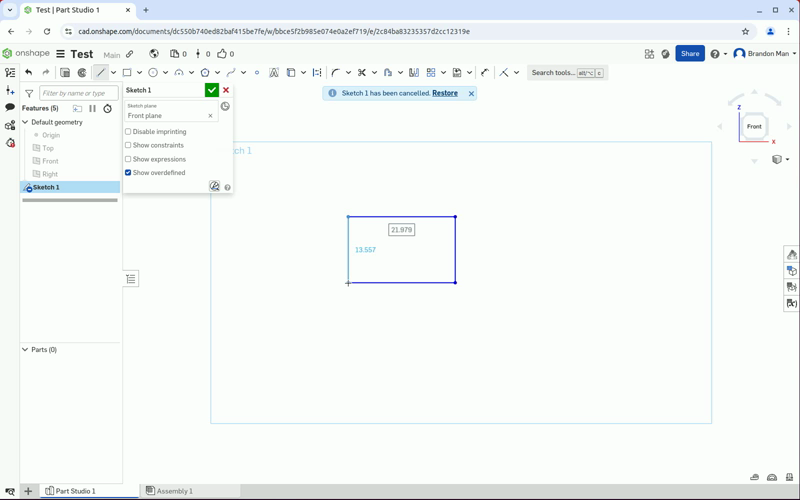
click(348, 282)
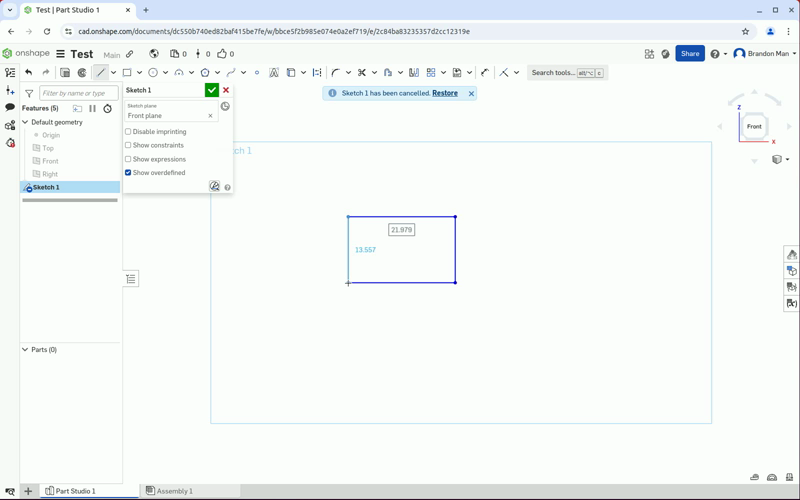
key(esc)
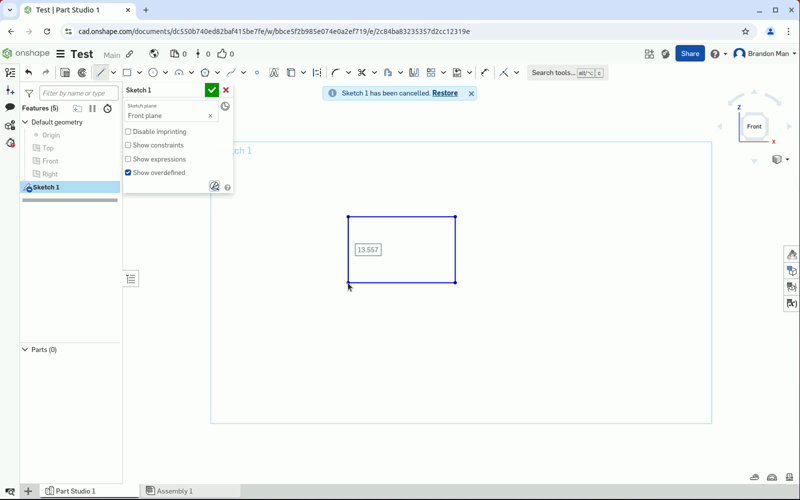
mouse_move(391, 225)
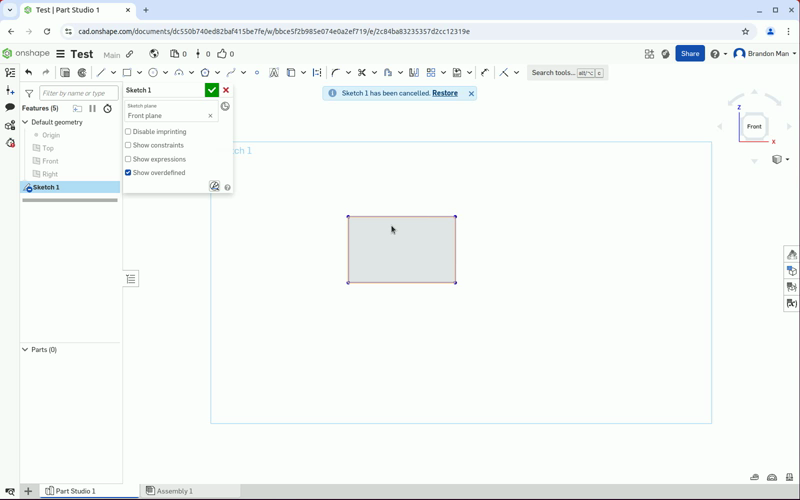
click(391, 225)
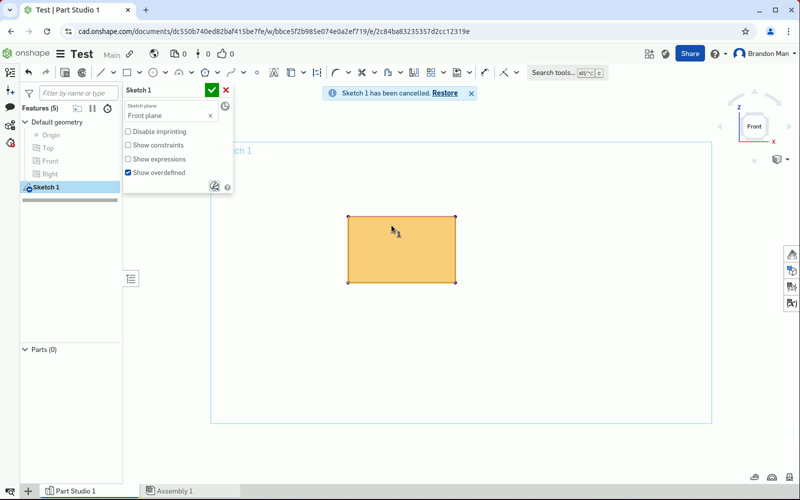
mouse_move(73, 352)
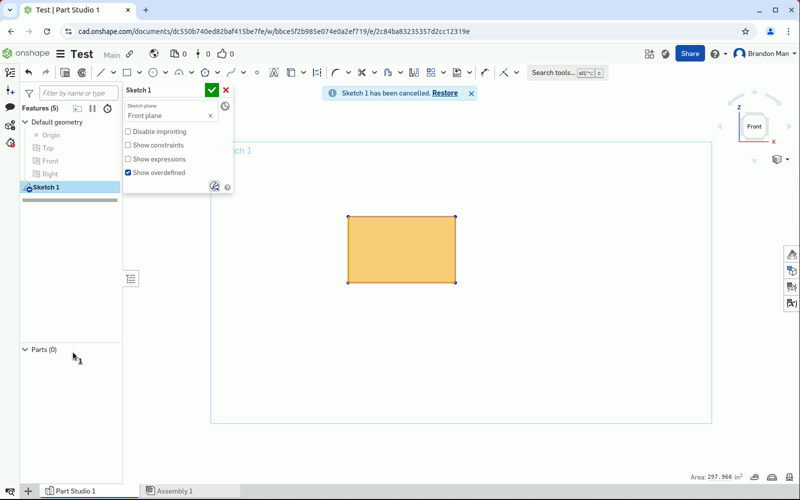
key(shift+y)
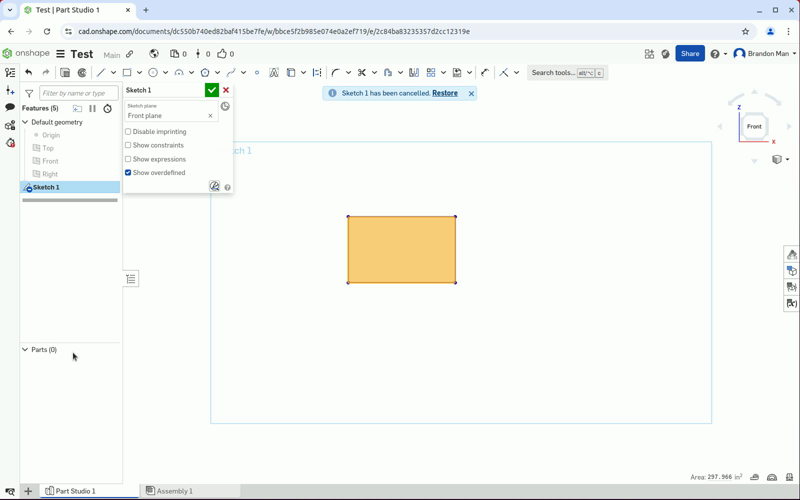
key(shift+e)
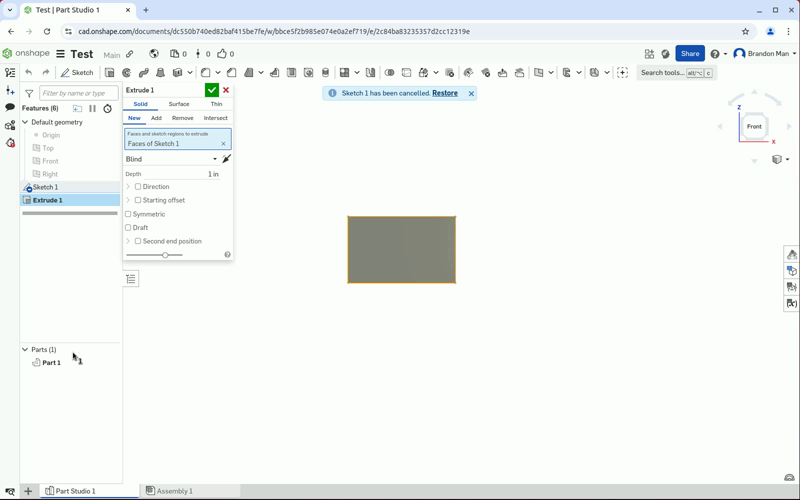
mouse_move(143, 106)
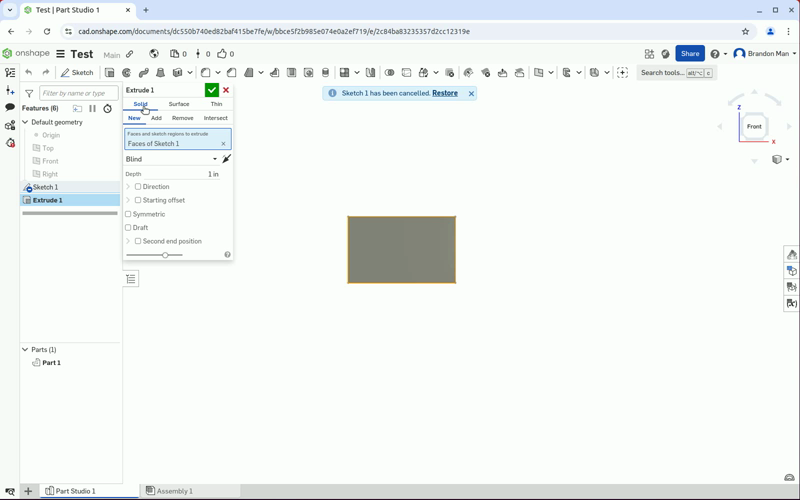
click(143, 106)
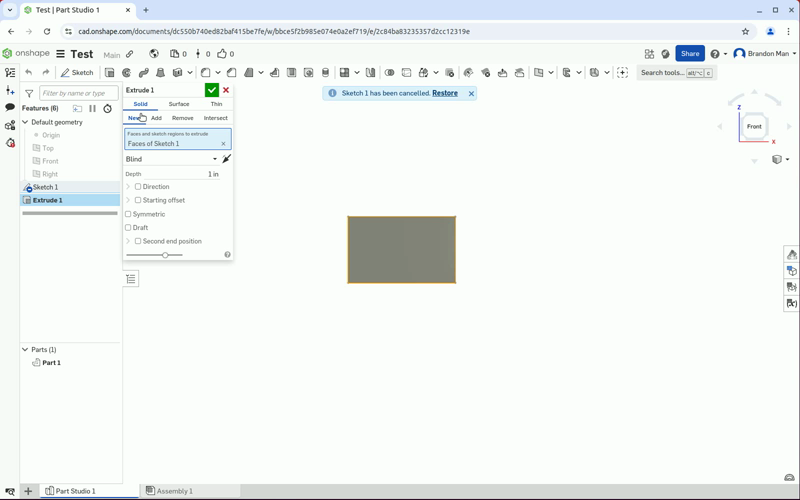
mouse_move(137, 120)
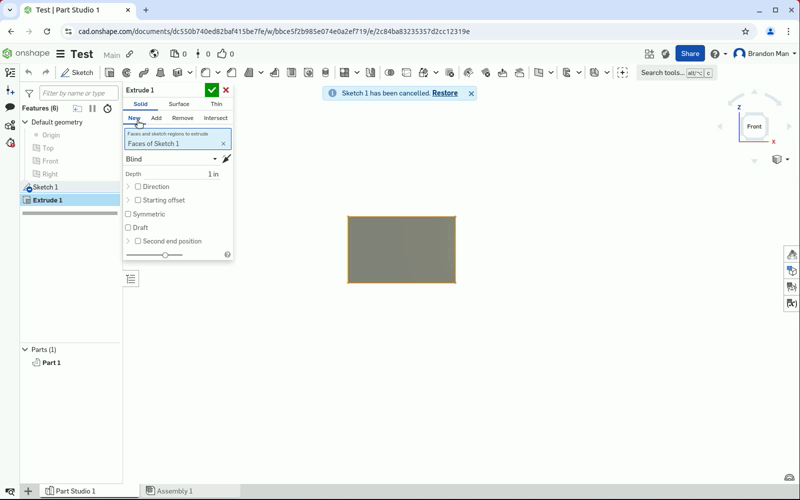
click(137, 120)
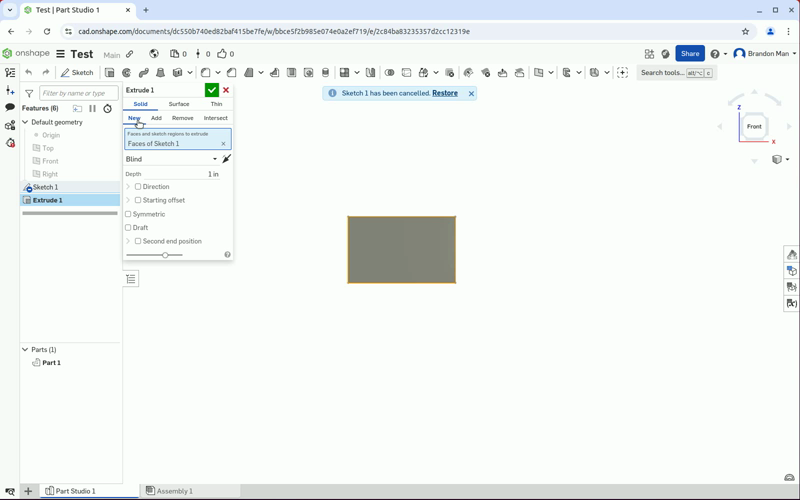
key(tab, 4)
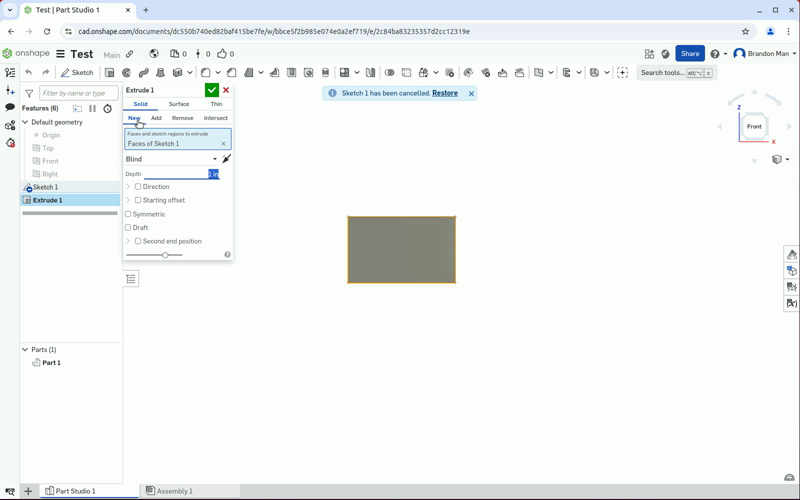
text(10.832)
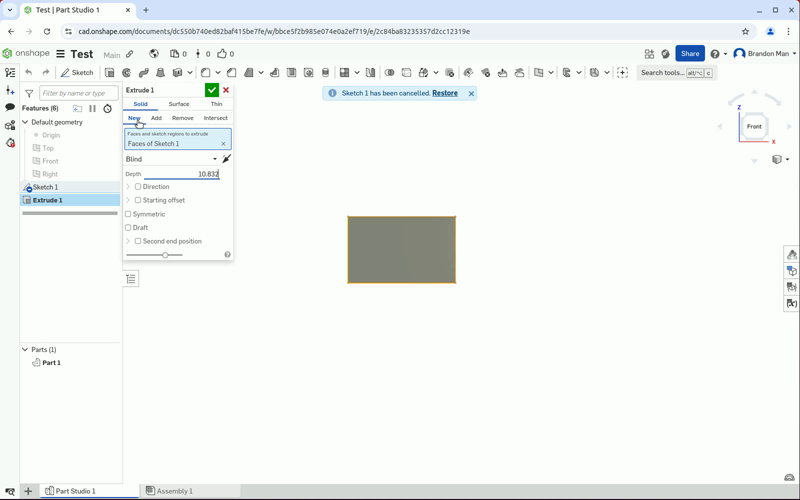
key(enter)
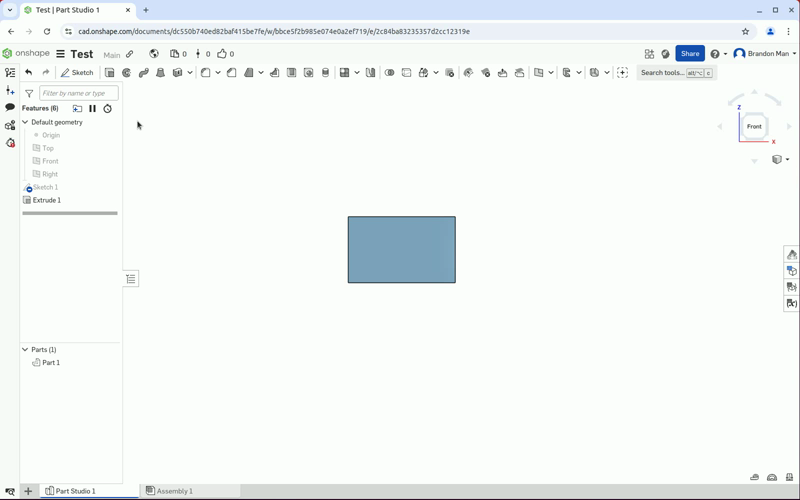
key(shift+h)
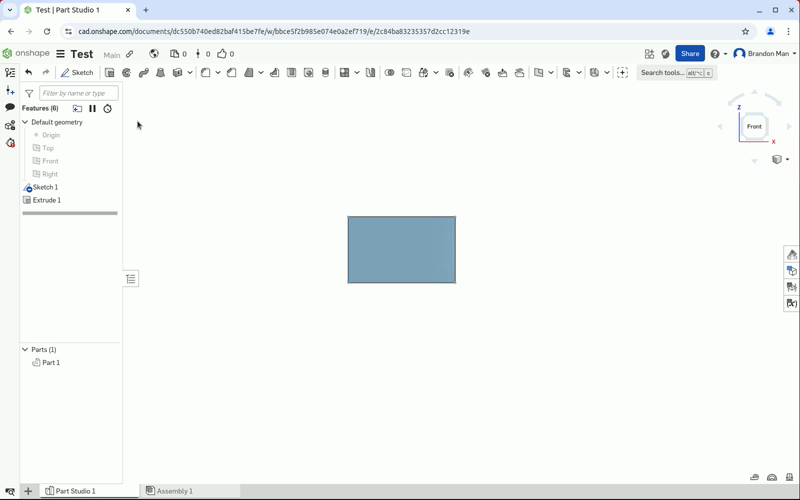
key(shift+h)
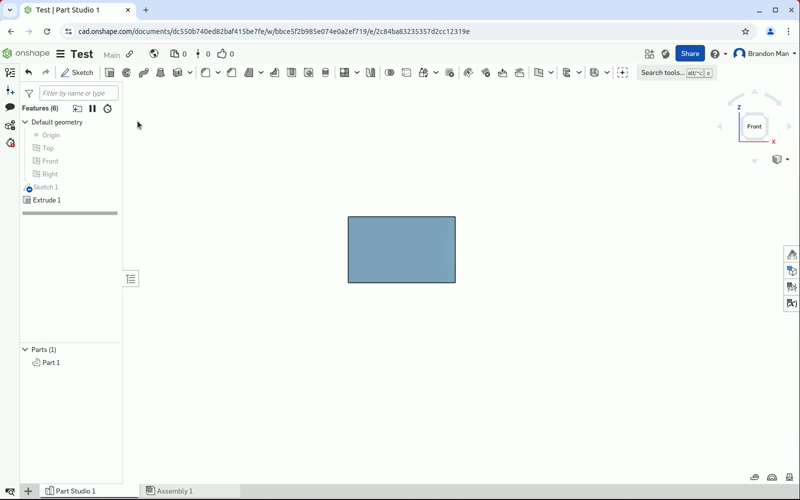
mouse_move(73, 189)
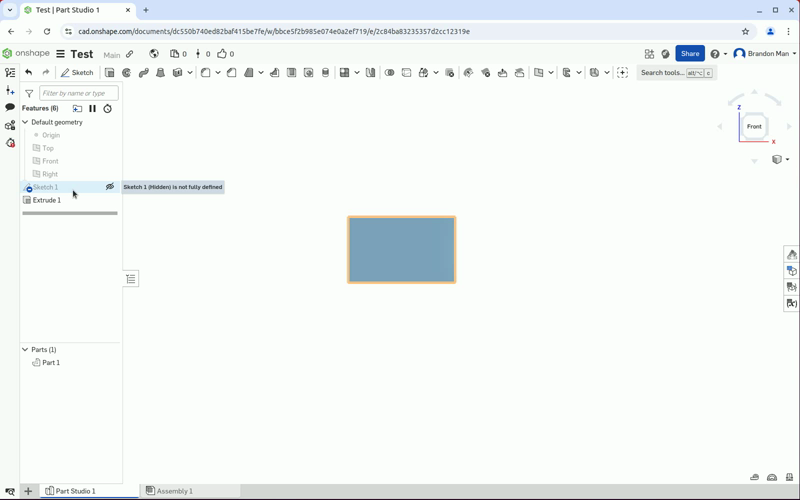
click(73, 189)
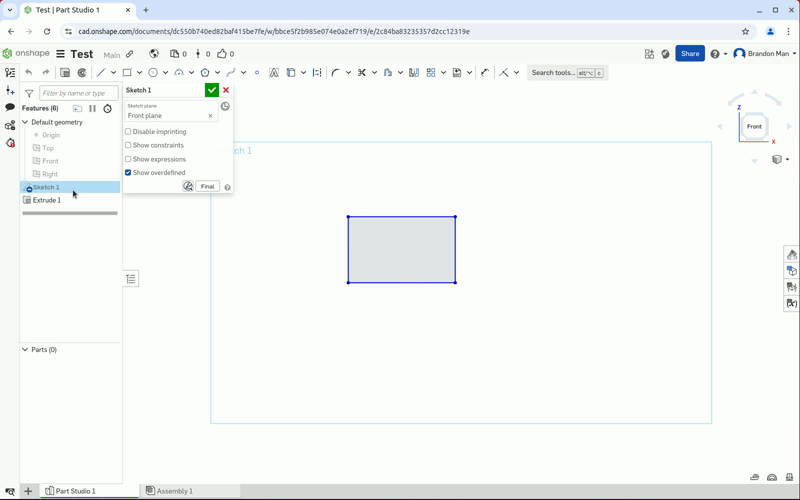
mouse_move(229, 92)
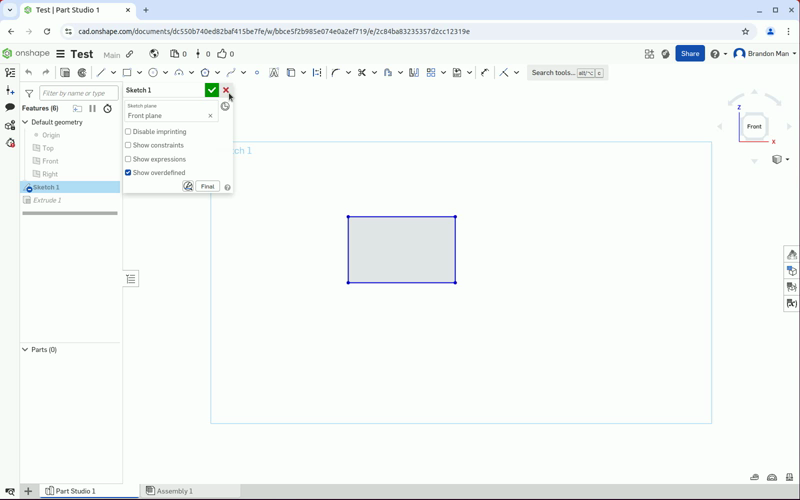
click(229, 92)
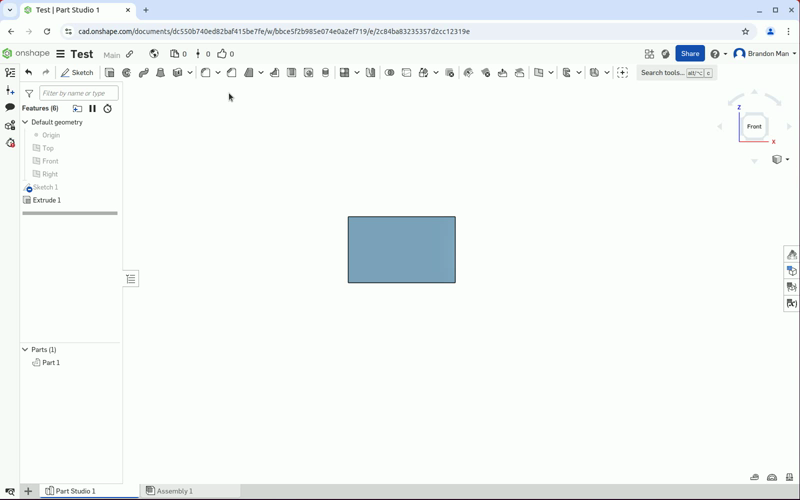
mouse_move(541, 75)
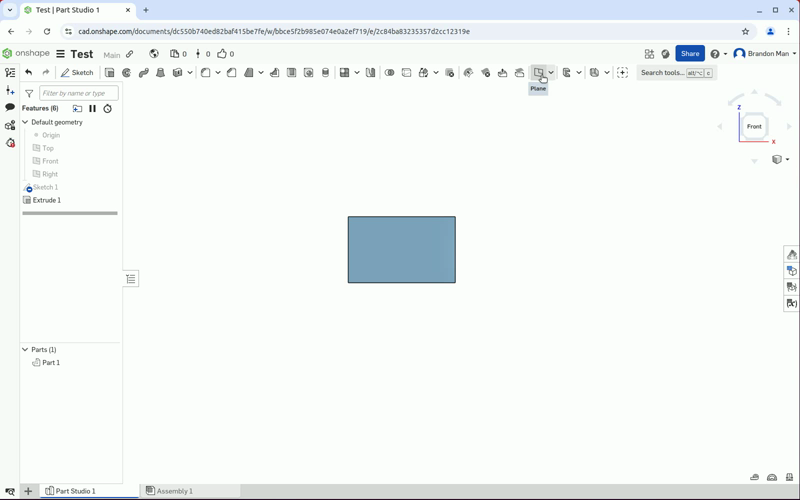
click(541, 75)
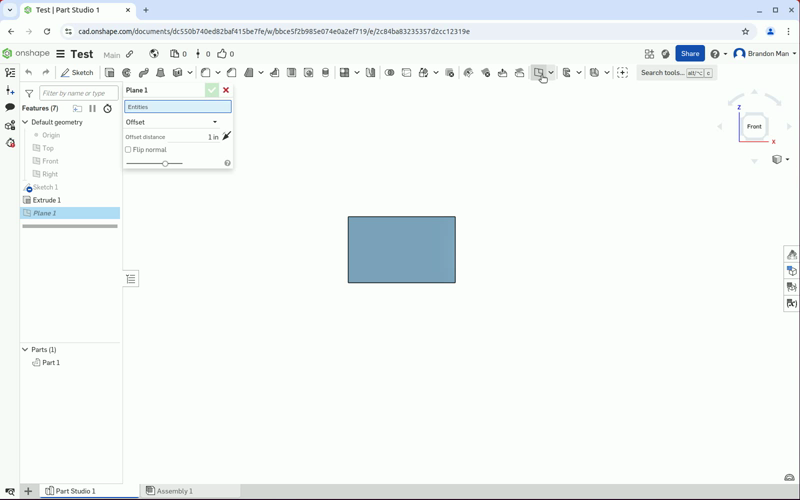
mouse_move(73, 163)
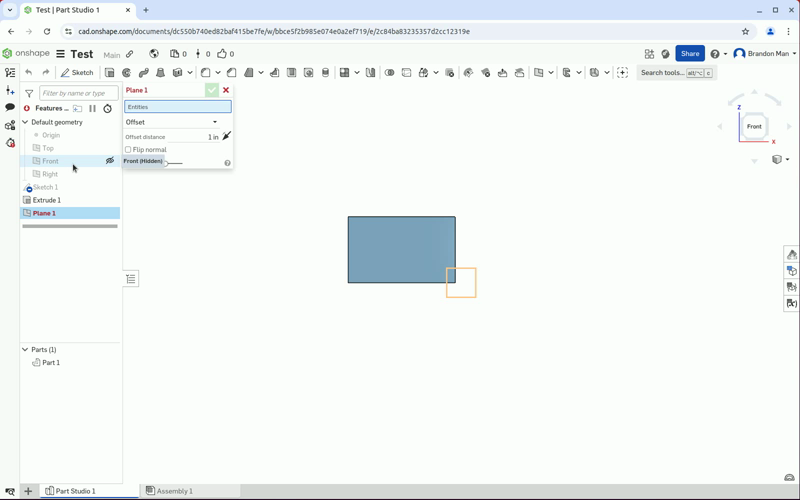
click(73, 163)
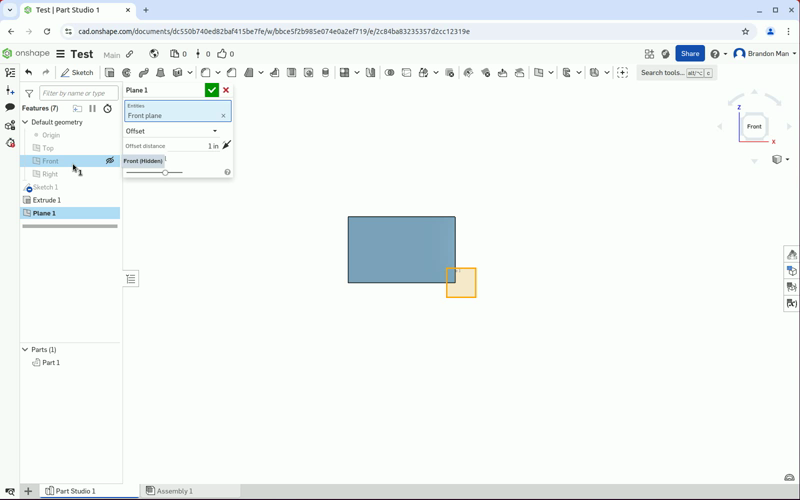
key(tab, 2)
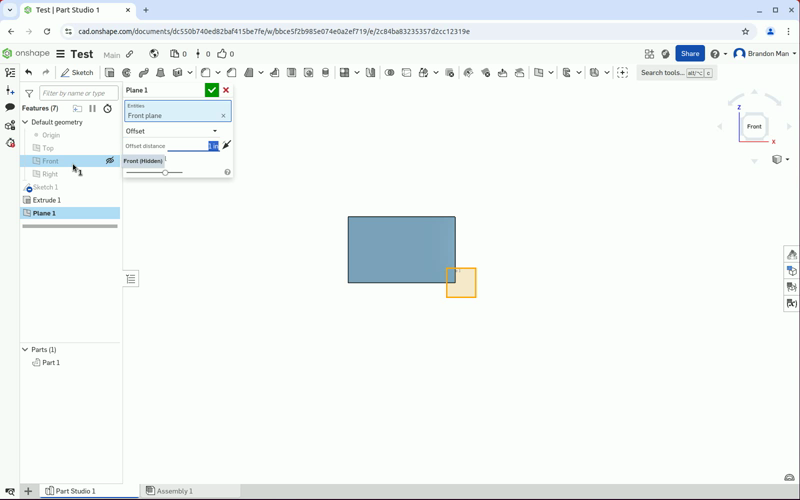
text(10.845)
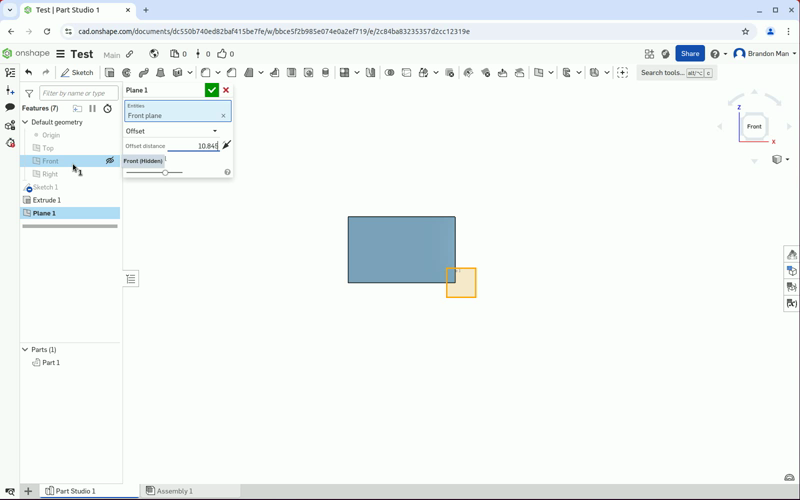
key(enter, 2)
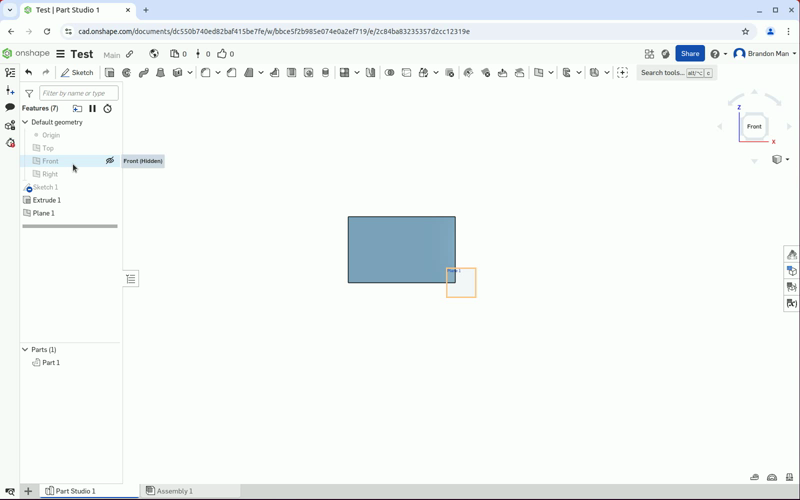
key(shift+s)
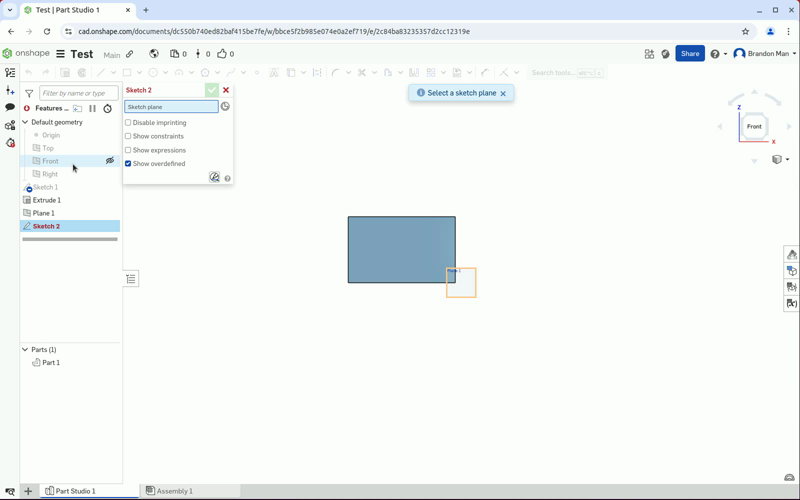
mouse_move(73, 215)
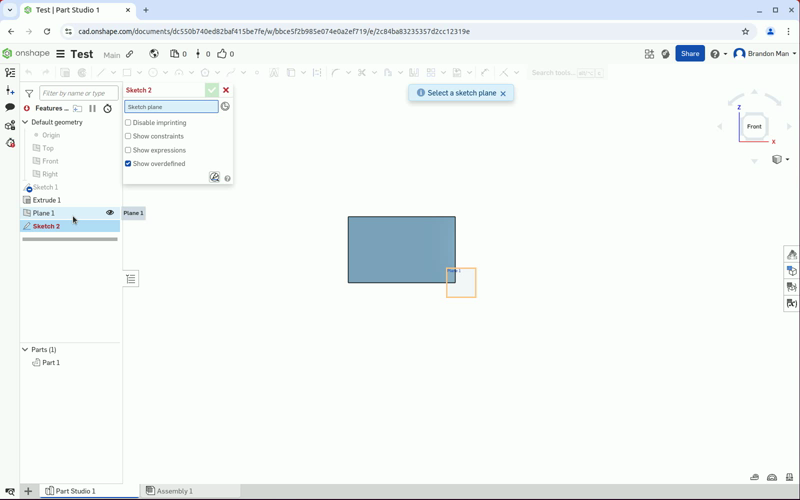
click(73, 215)
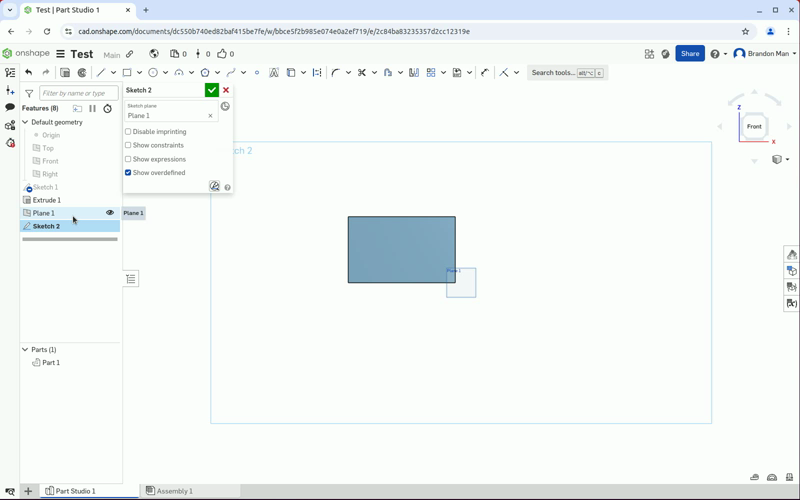
mouse_move(73, 352)
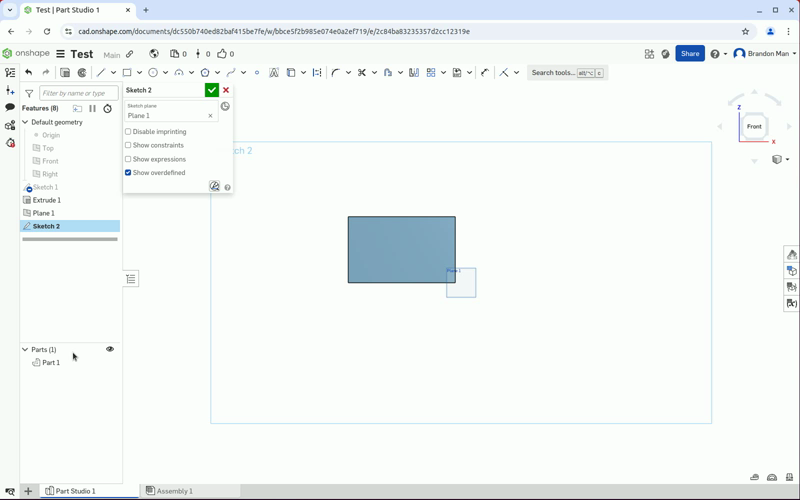
key(y)
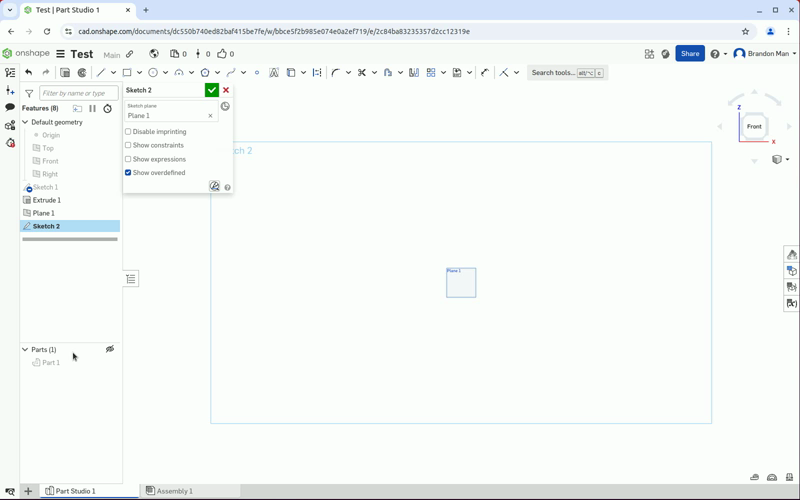
key(c)
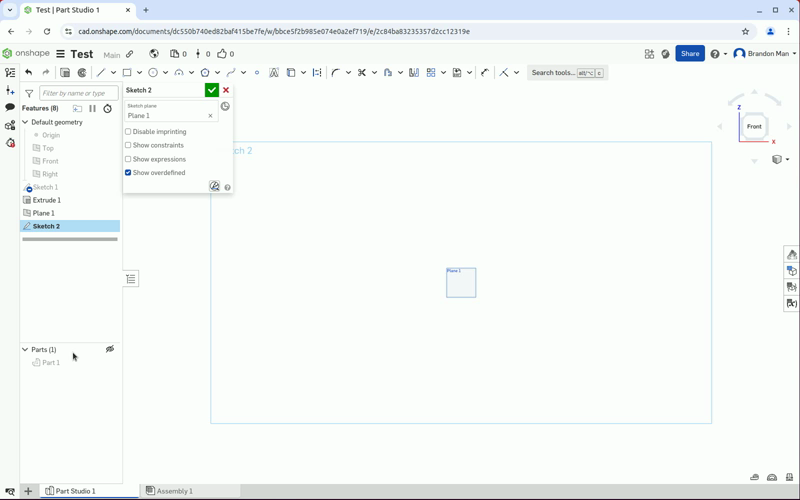
key_down(shift)
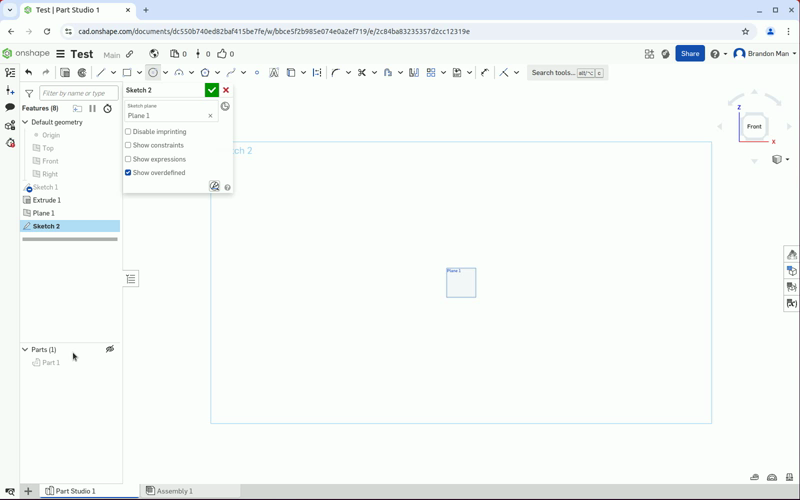
mouse_move(401, 249)
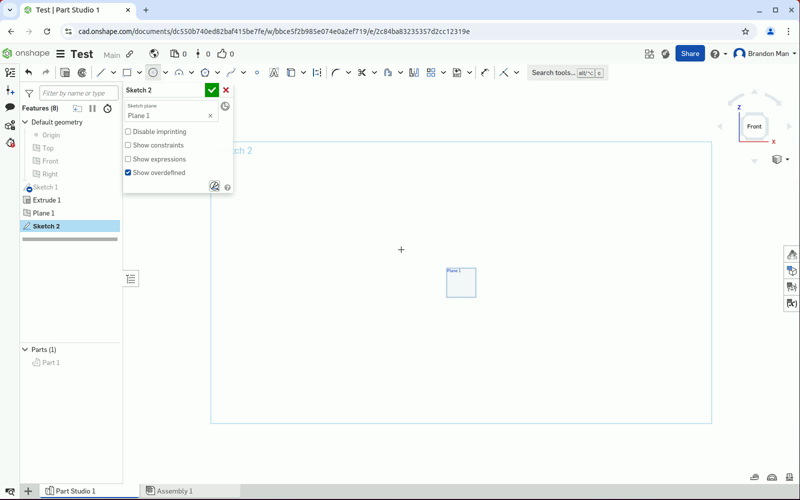
click(401, 249)
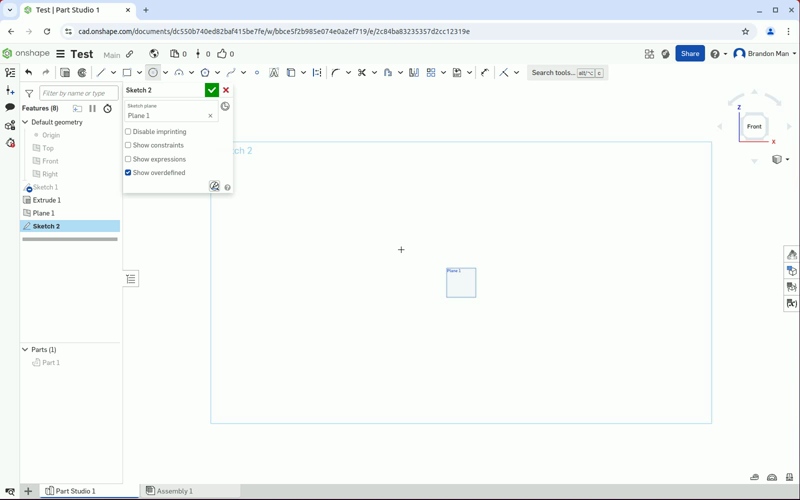
key_up(shift)
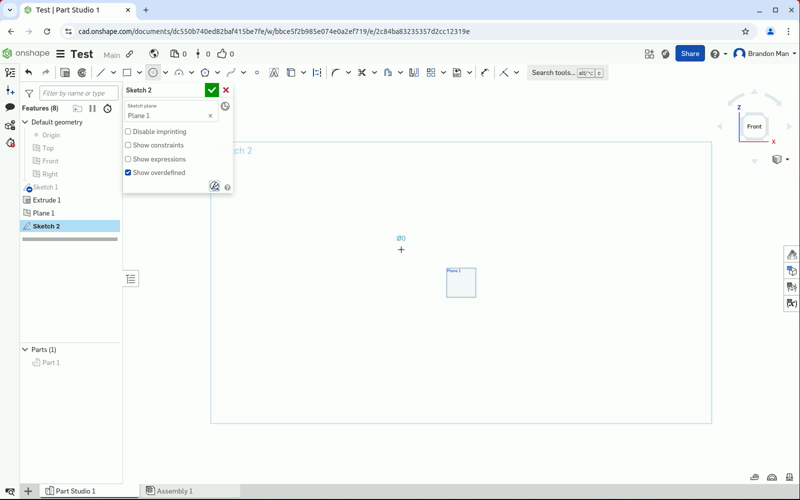
mouse_move(426, 249)
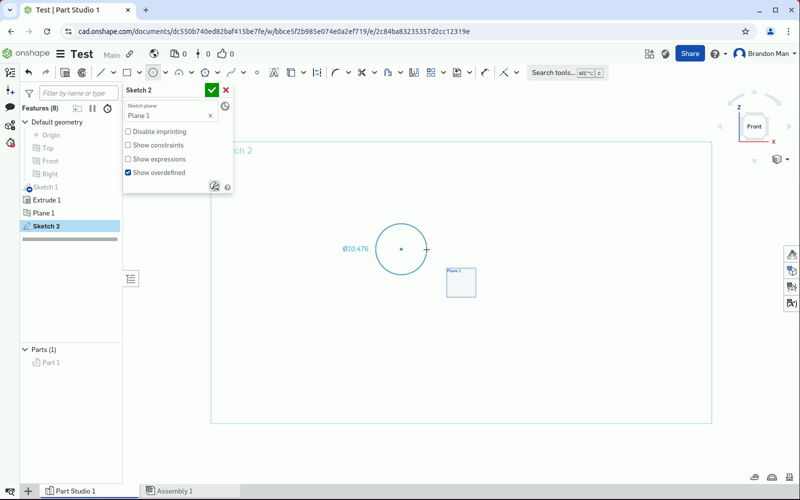
click(426, 249)
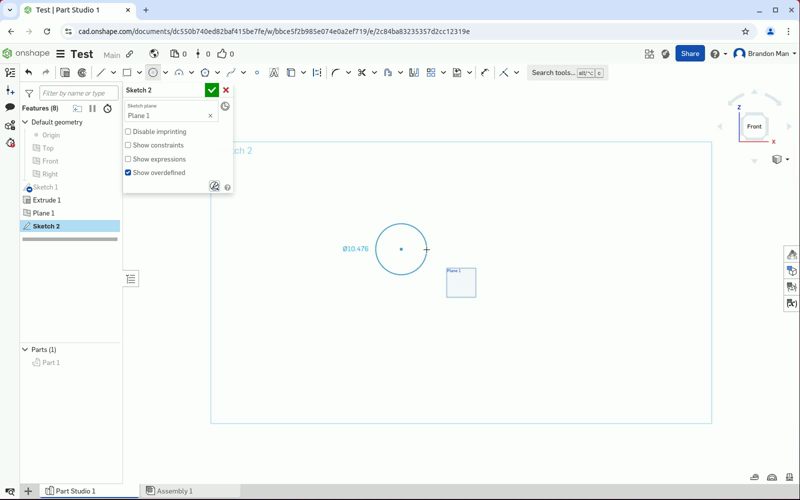
key(esc)
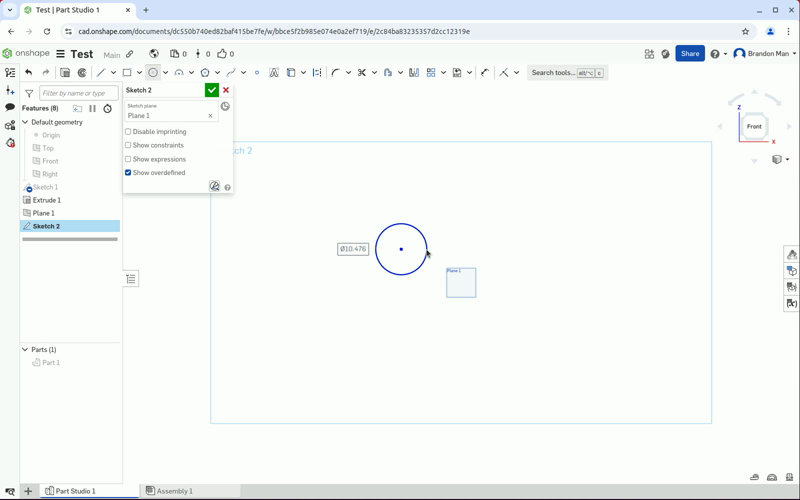
key(c)
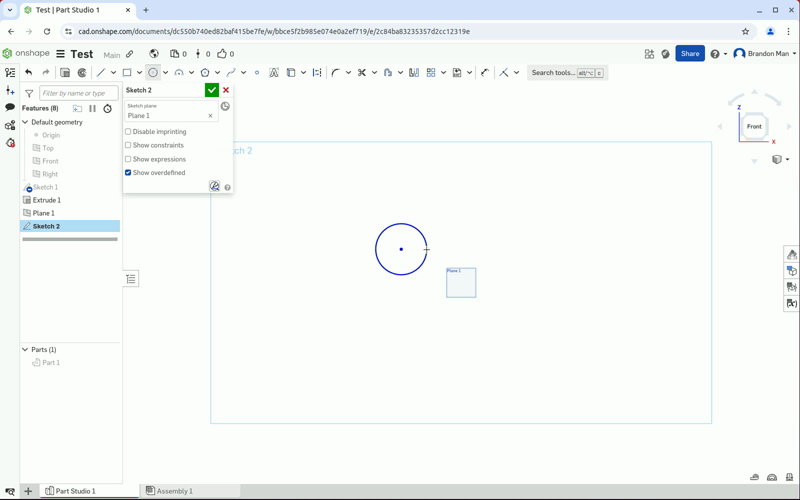
key_down(shift)
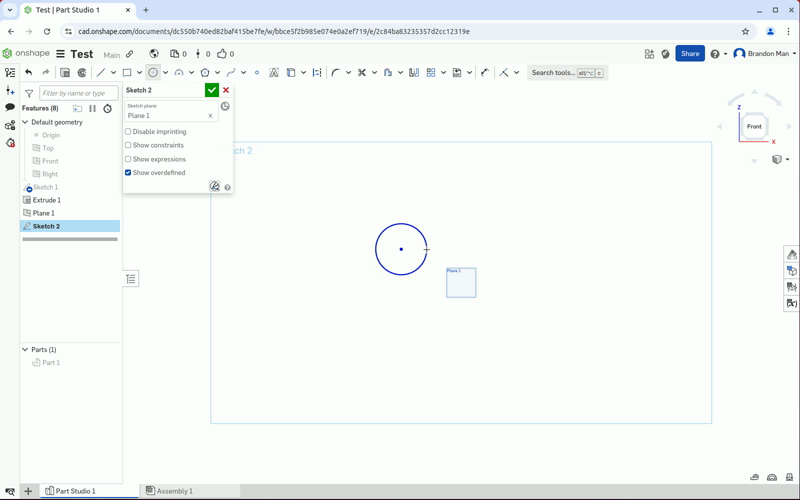
mouse_move(401, 249)
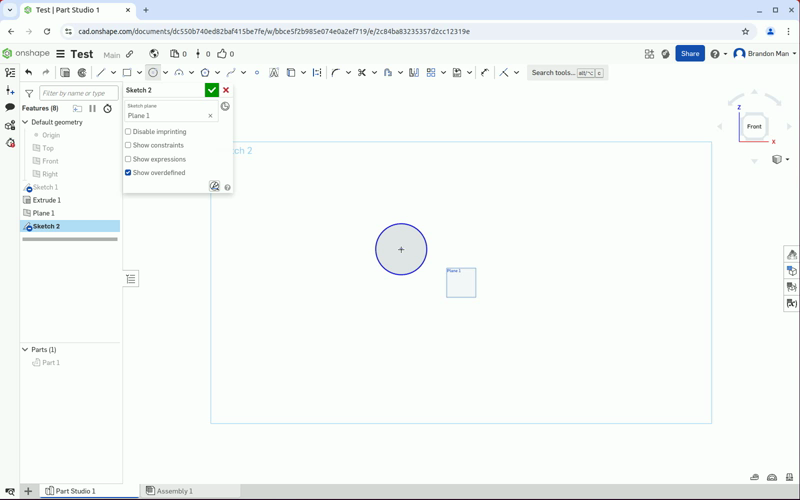
click(401, 249)
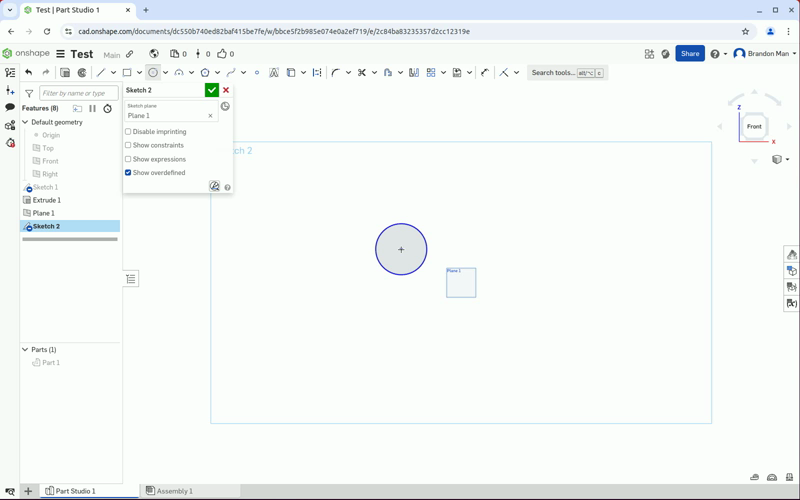
key_up(shift)
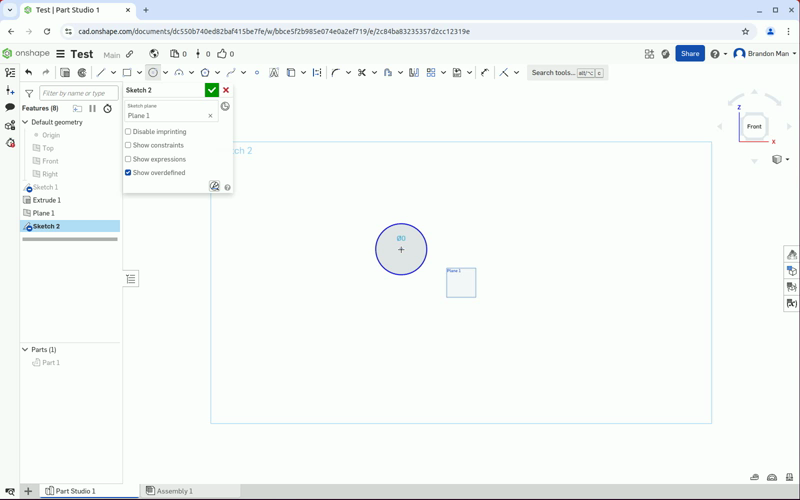
mouse_move(420, 249)
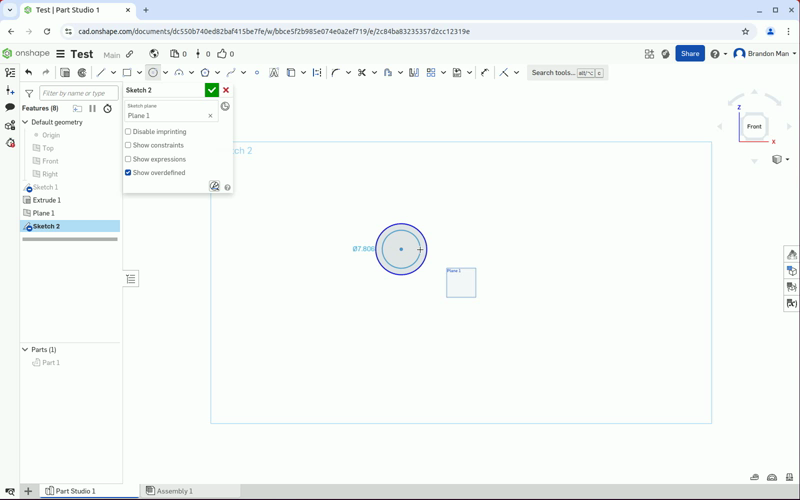
click(420, 249)
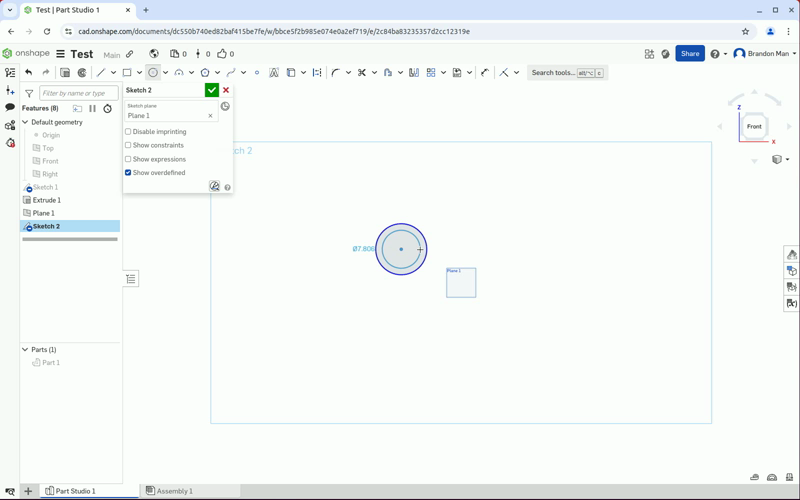
key(esc)
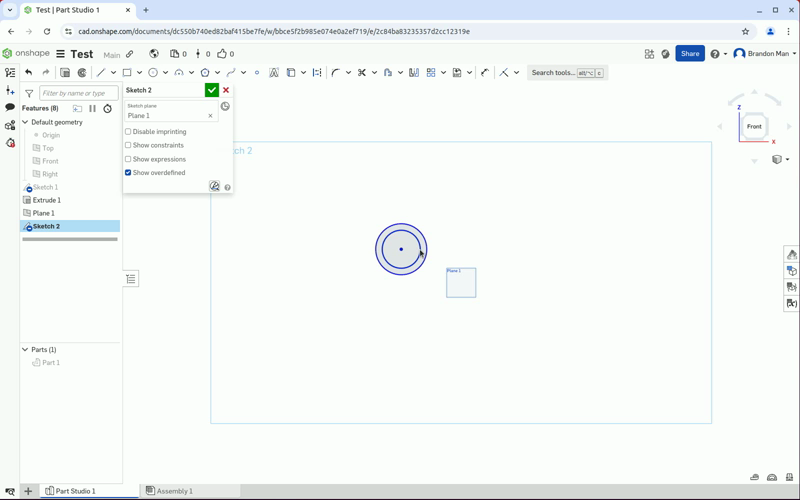
mouse_move(381, 240)
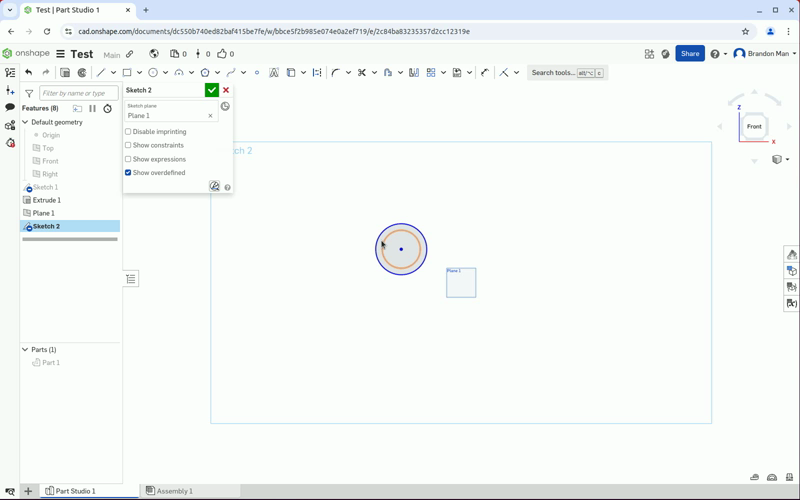
scroll(6)
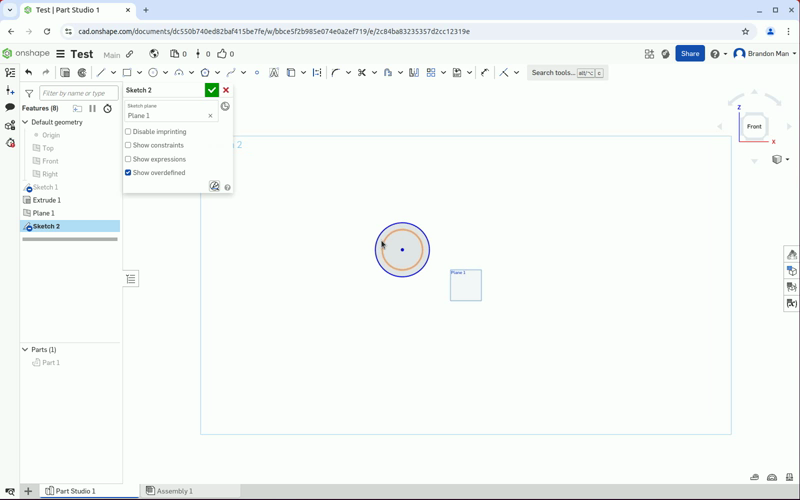
scroll(6)
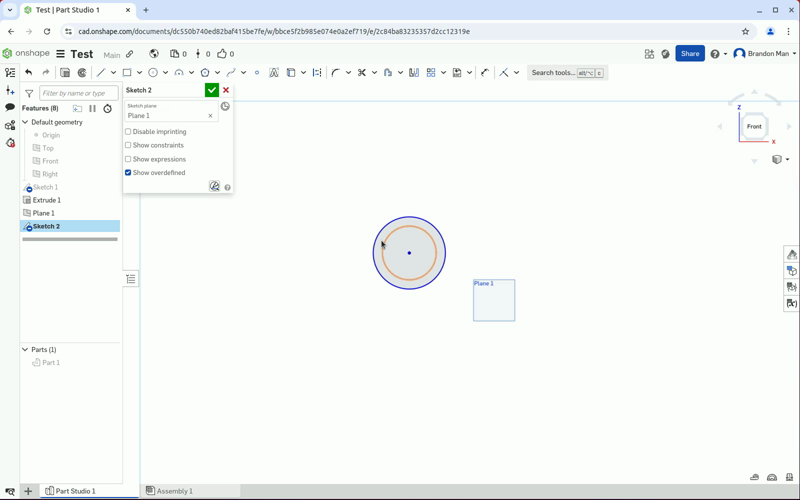
scroll(6)
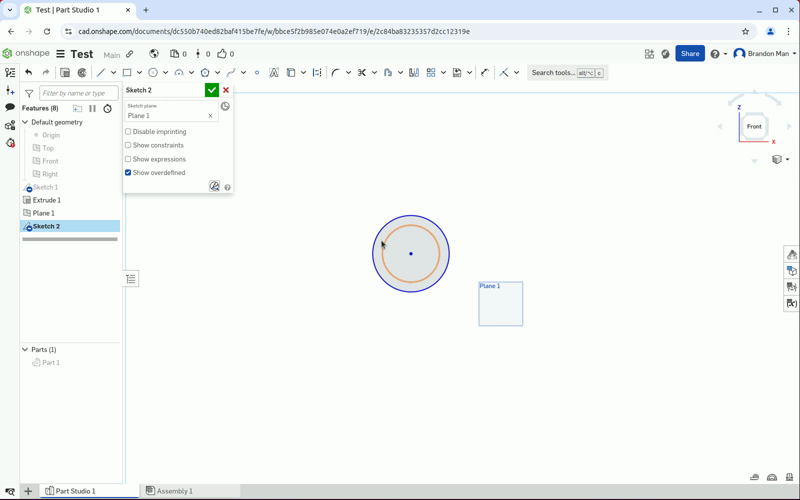
scroll(6)
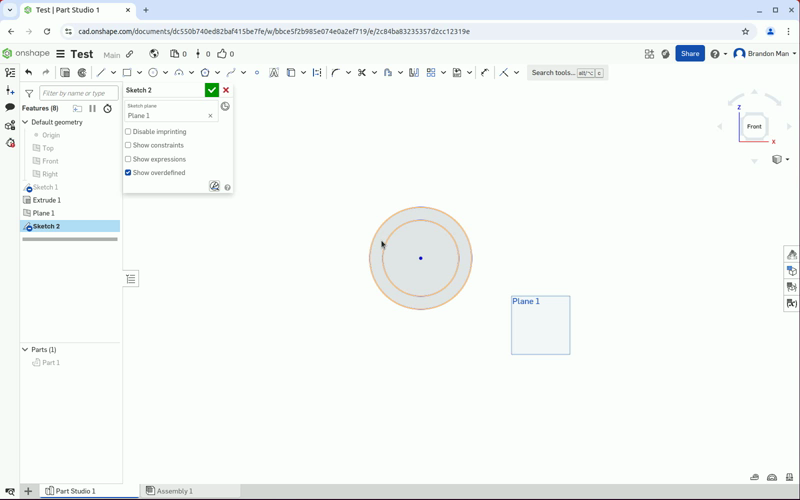
scroll(6)
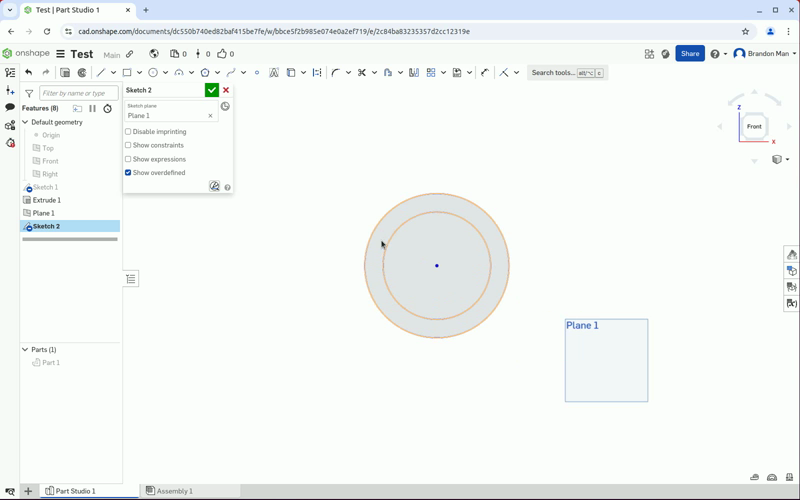
scroll(6)
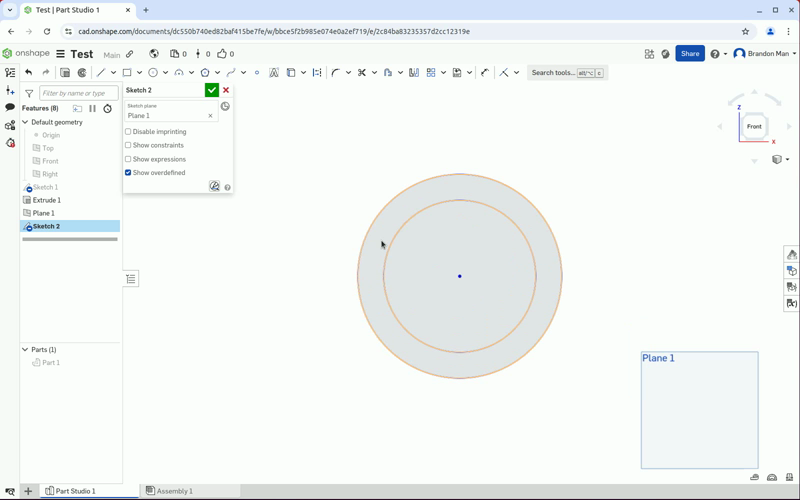
scroll(6)
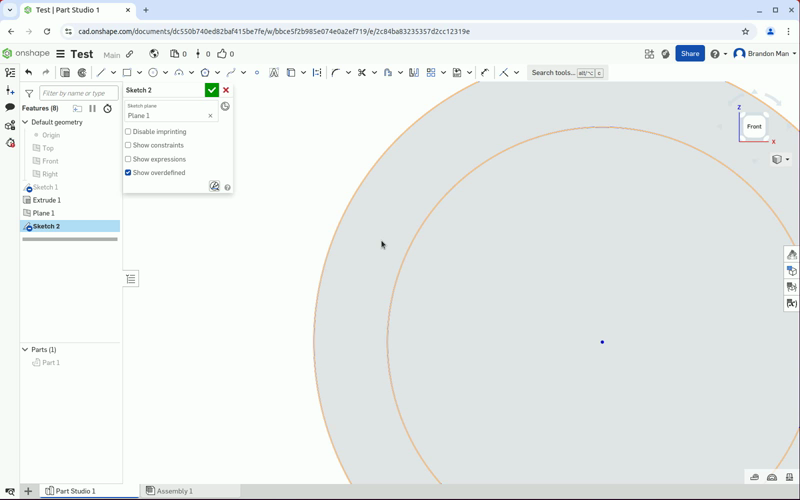
click(381, 240)
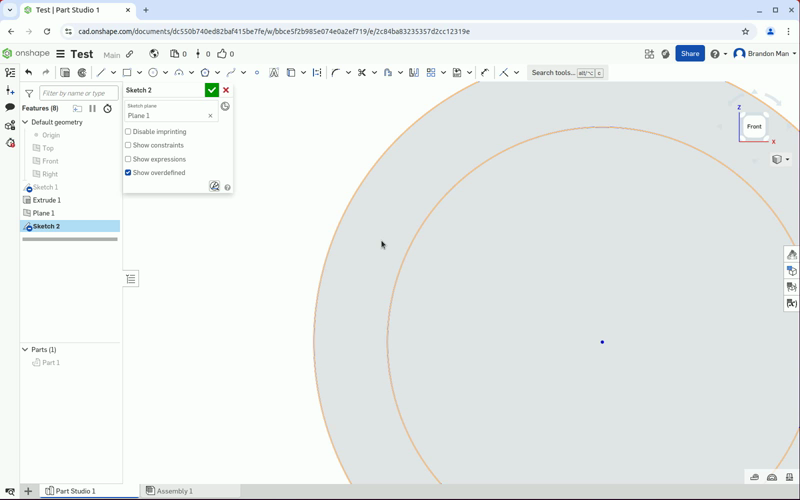
scroll(-6)
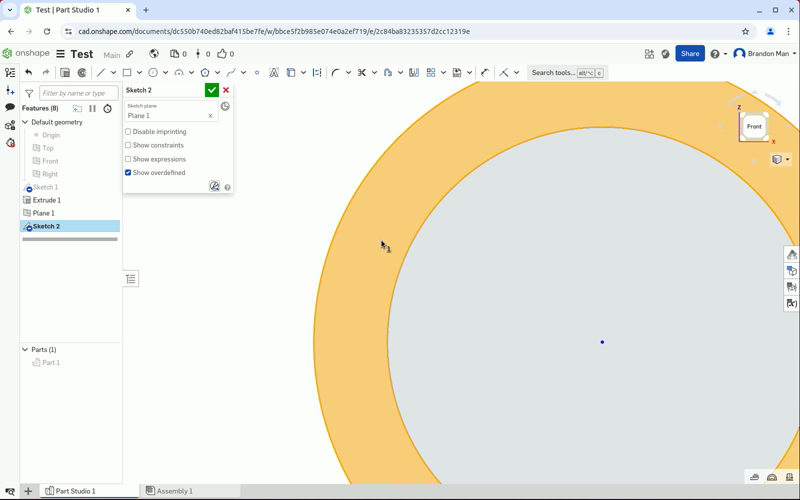
scroll(-6)
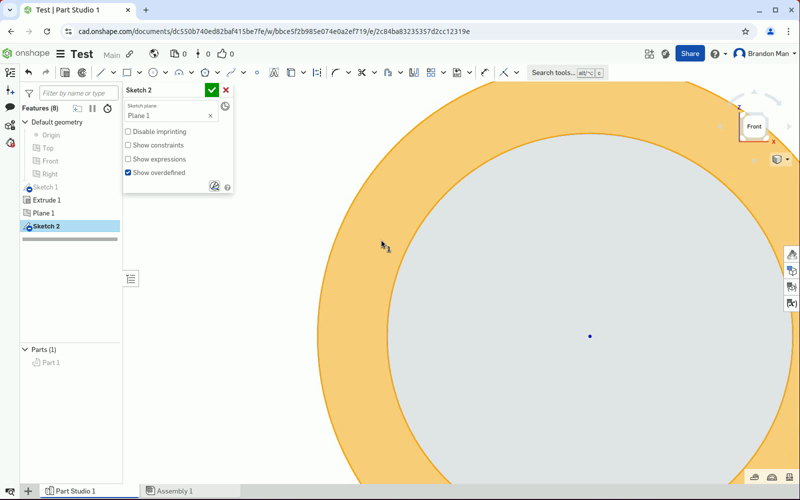
scroll(-6)
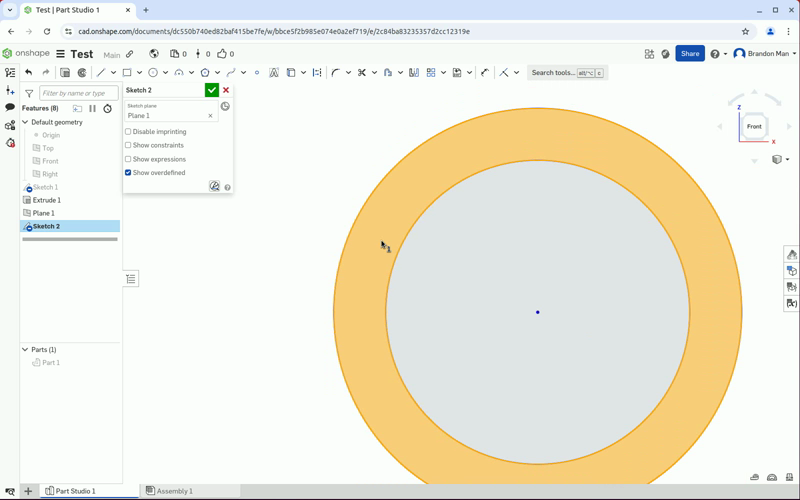
scroll(-6)
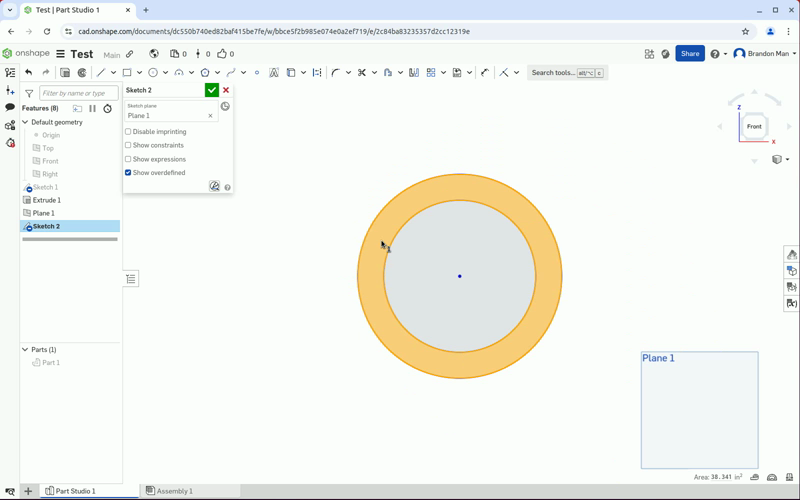
scroll(-6)
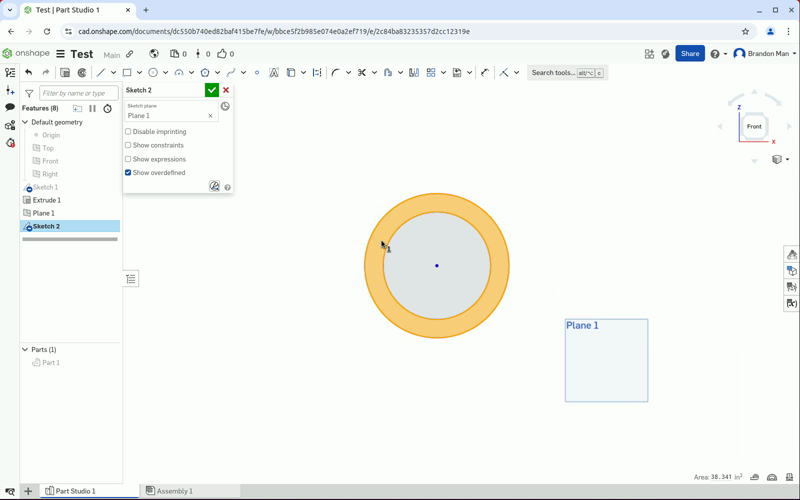
scroll(-6)
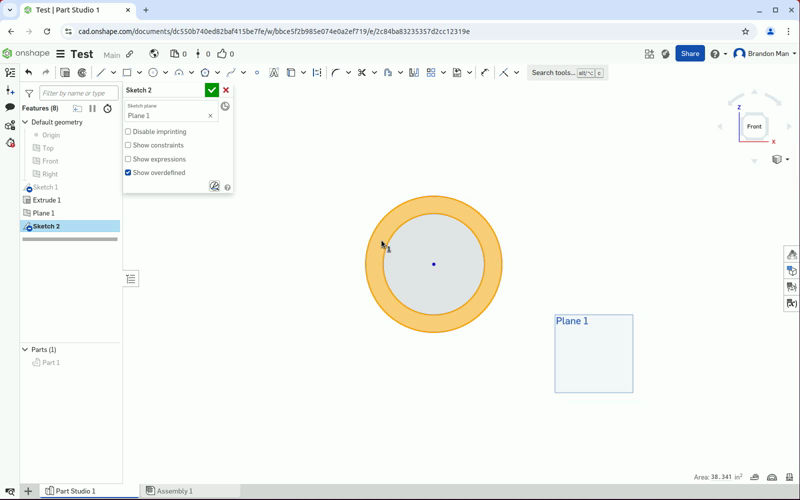
scroll(-6)
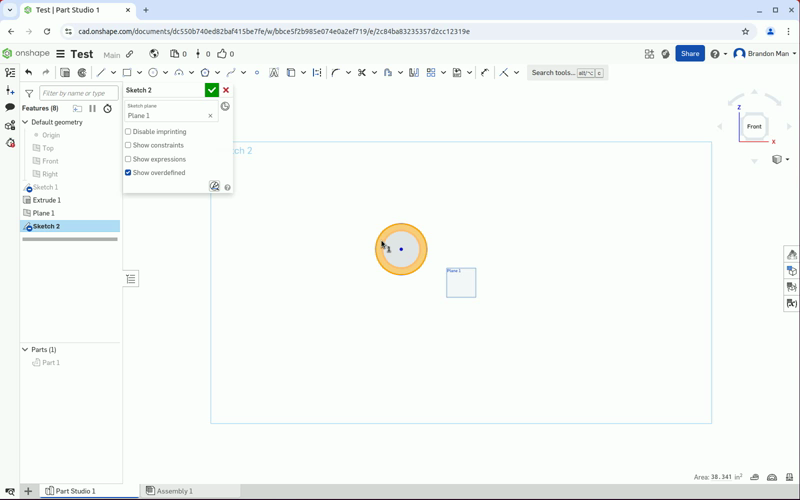
mouse_move(73, 352)
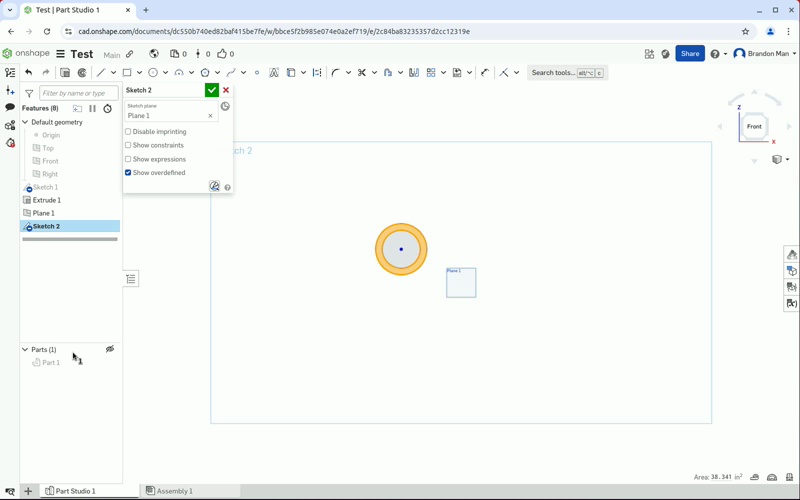
key(shift+y)
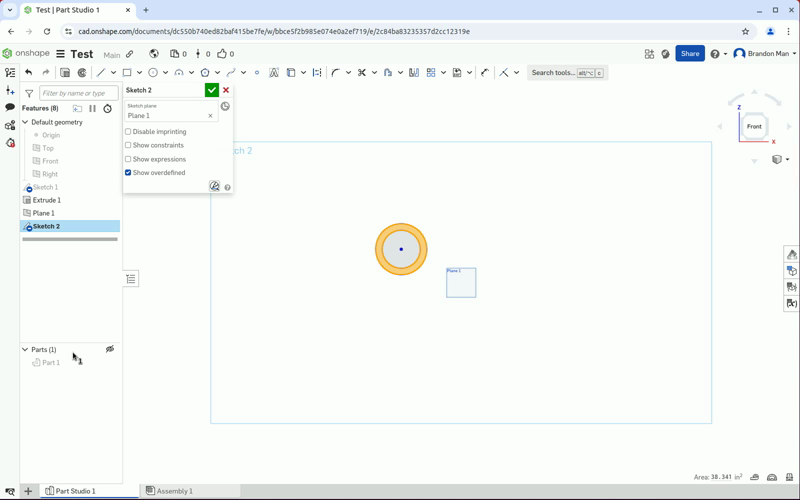
key(shift+e)
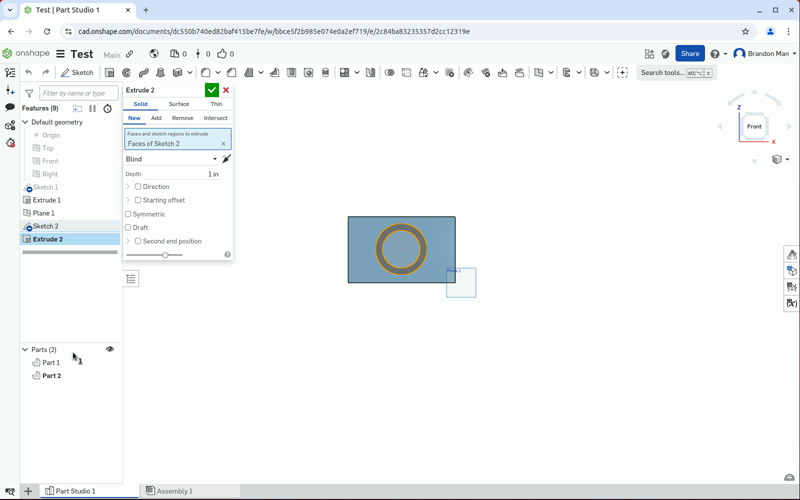
mouse_move(143, 106)
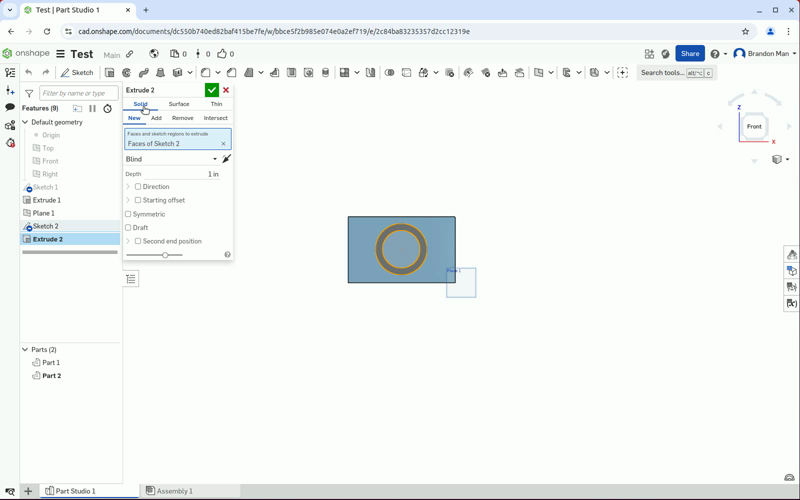
click(143, 106)
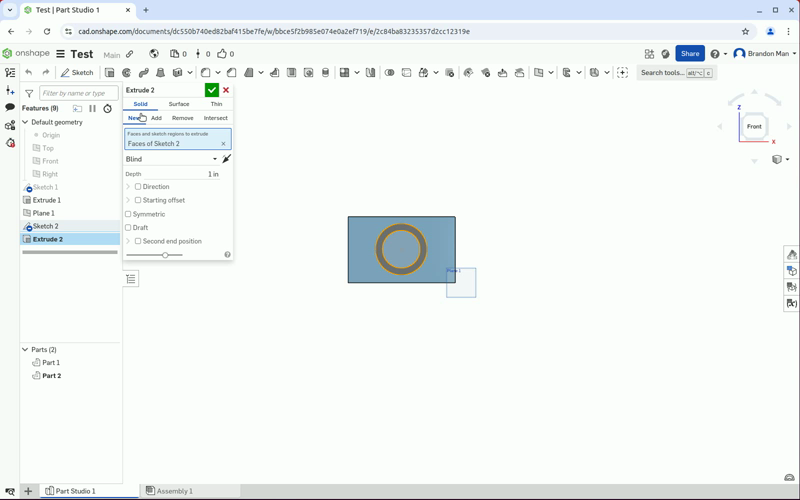
mouse_move(137, 120)
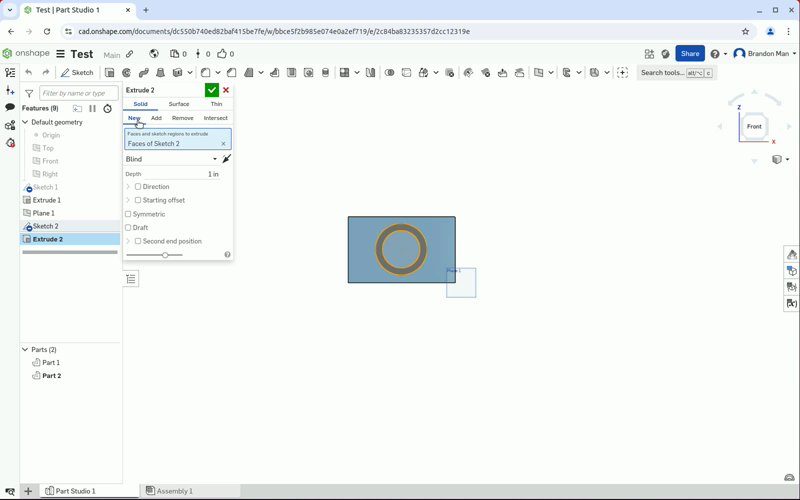
click(137, 120)
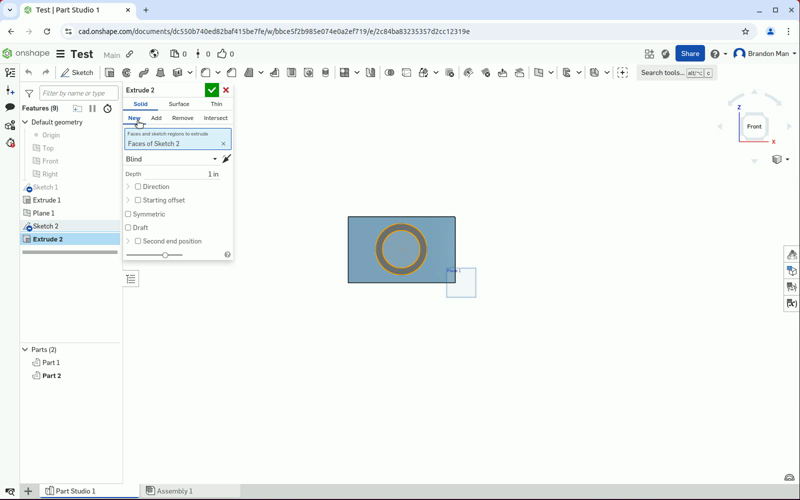
key(tab, 4)
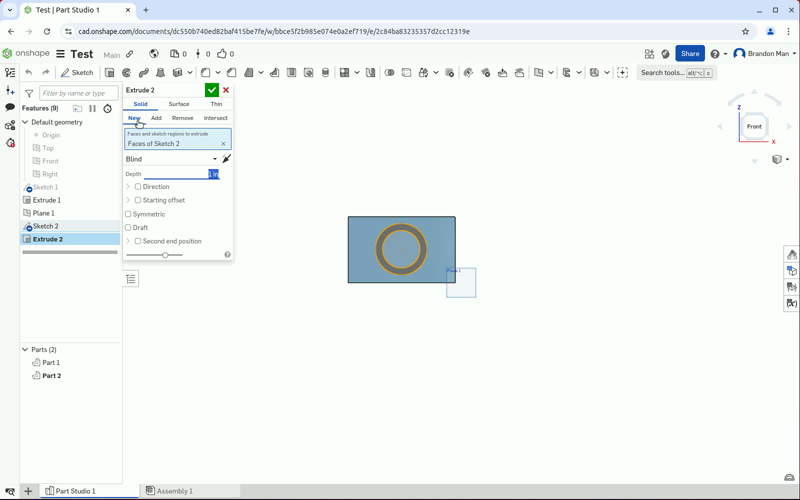
text(4.092)
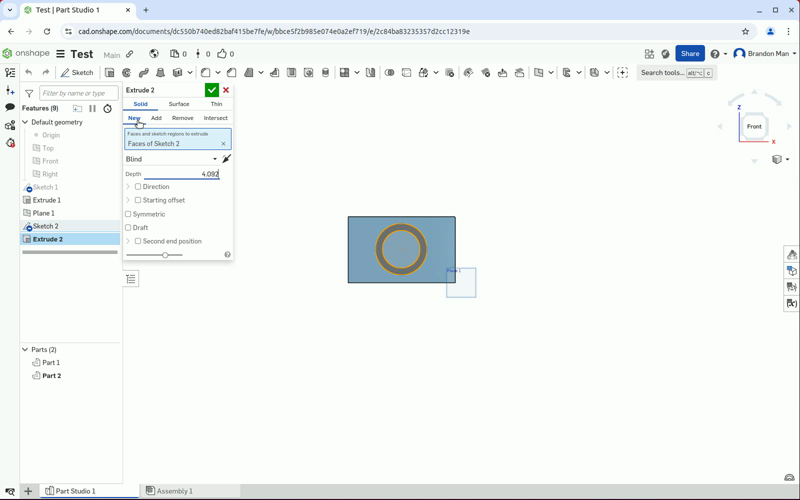
key(enter)
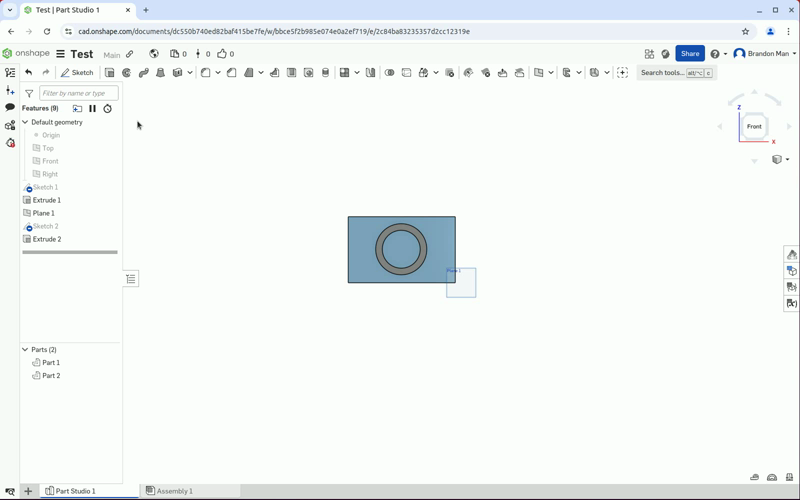
key(shift+h)
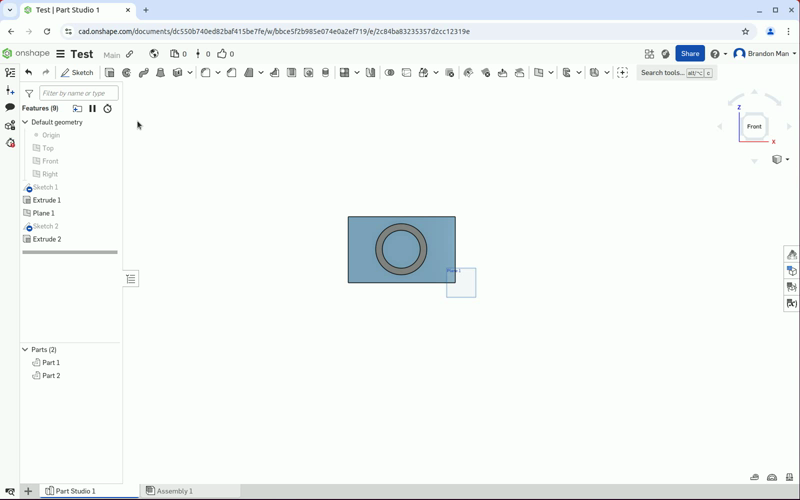
key(shift+h)
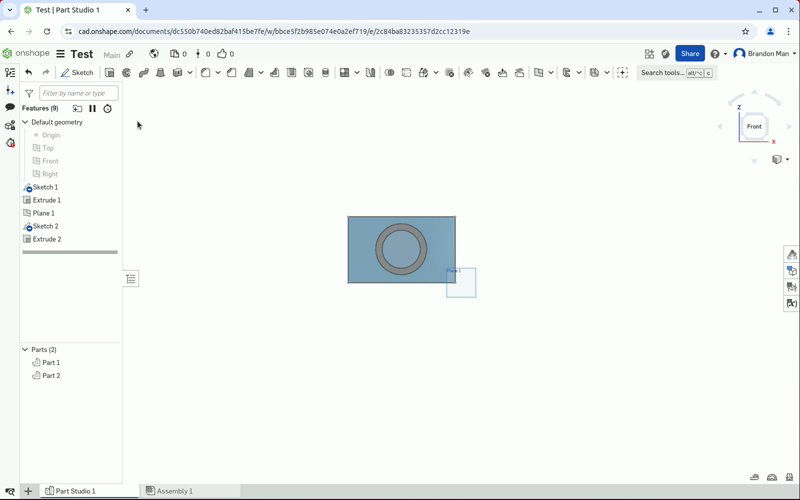
key(shift+7)
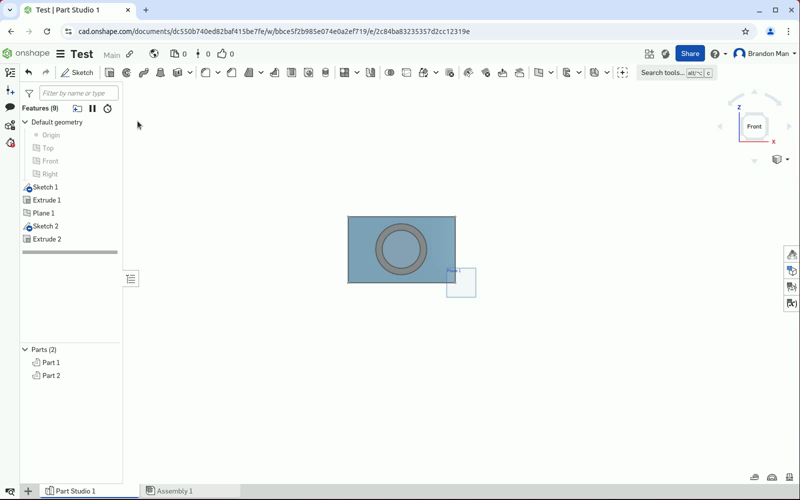
key(left, 2)
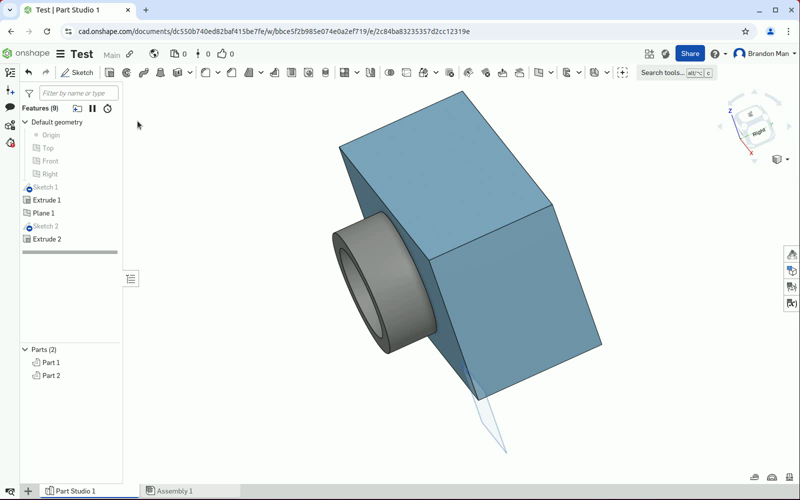
key(down, 2)
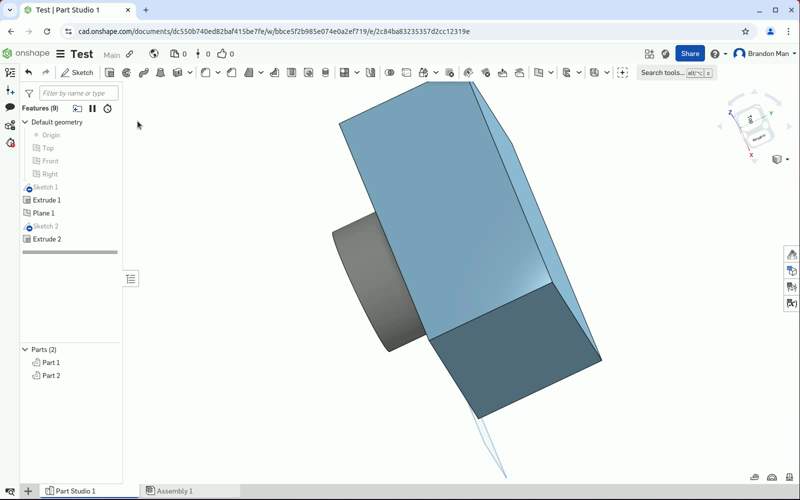
key(up, 2)
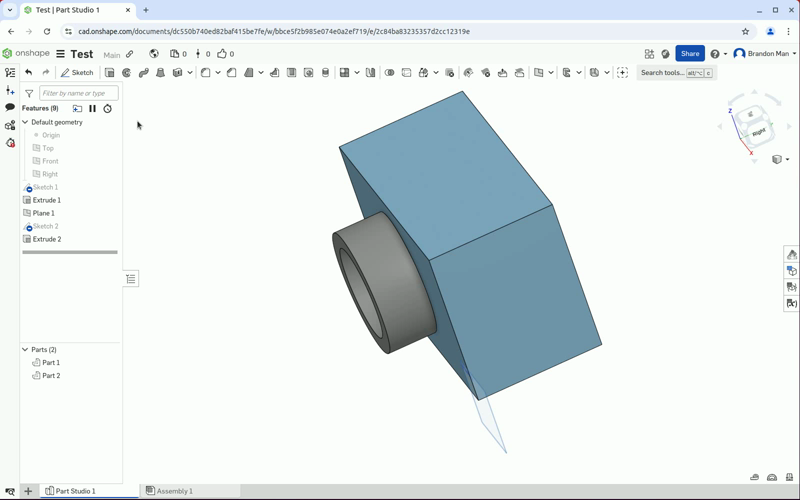
key(right, 2)
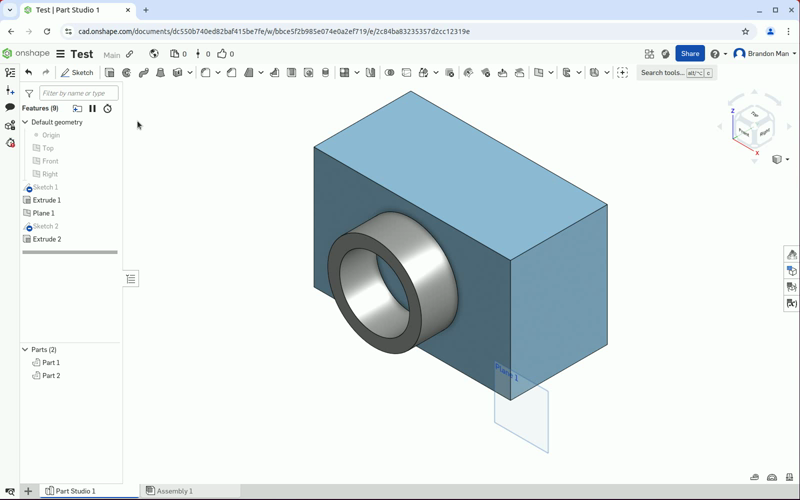
mouse_move(73, 189)
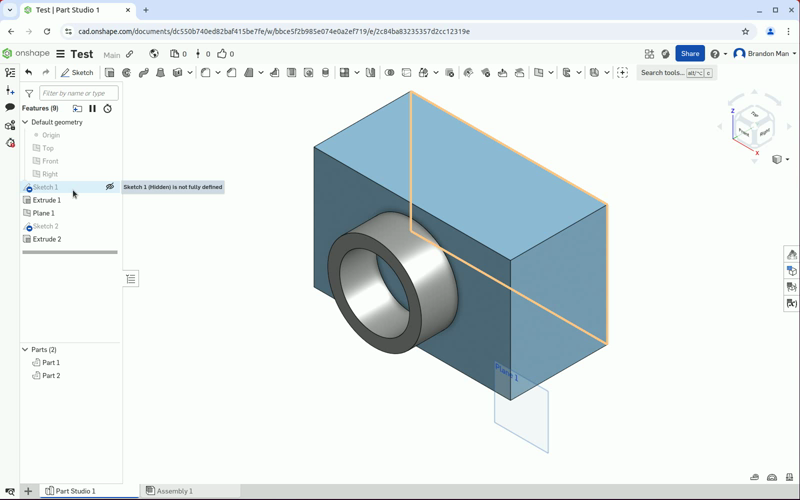
click(73, 189)